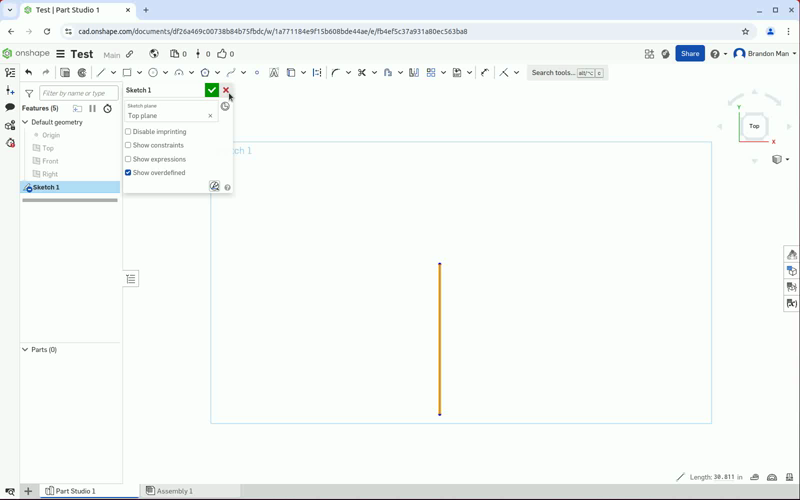
key(shift+h)
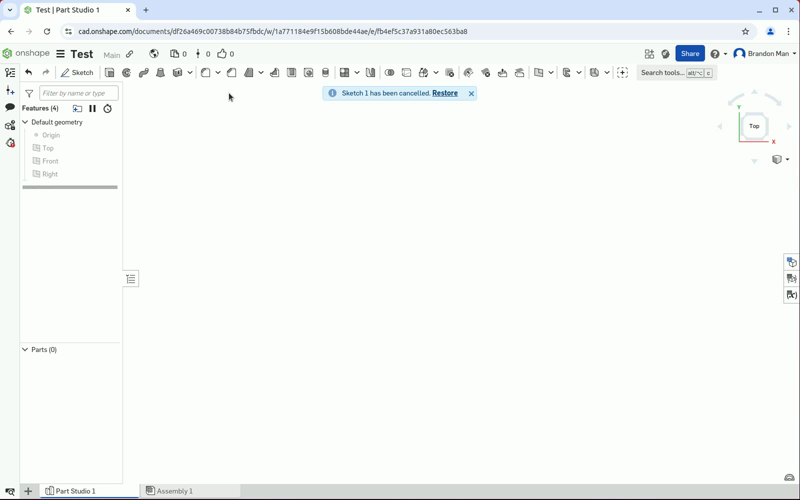
mouse_move(73, 352)
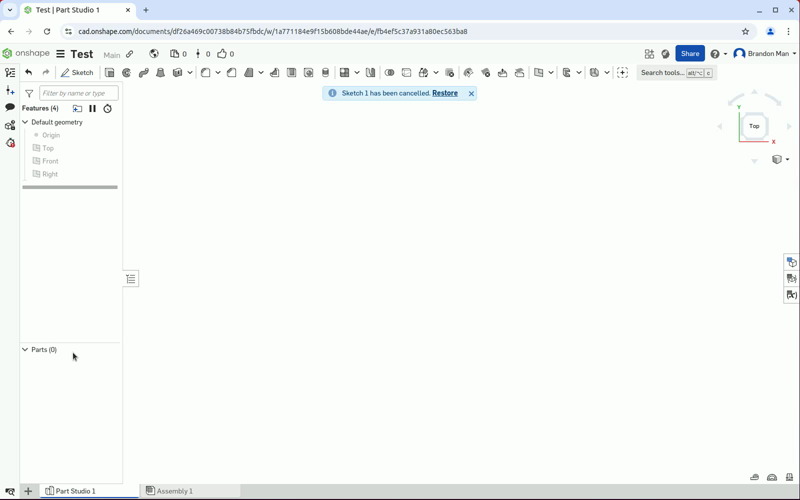
key(y)
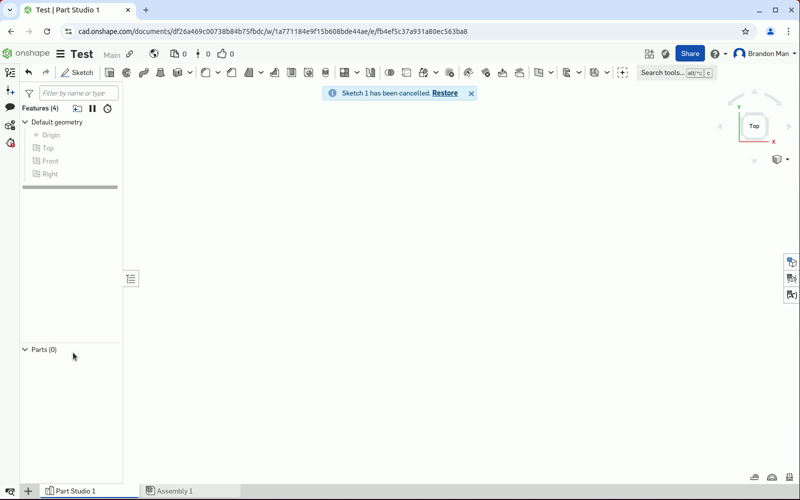
key(shift+p)
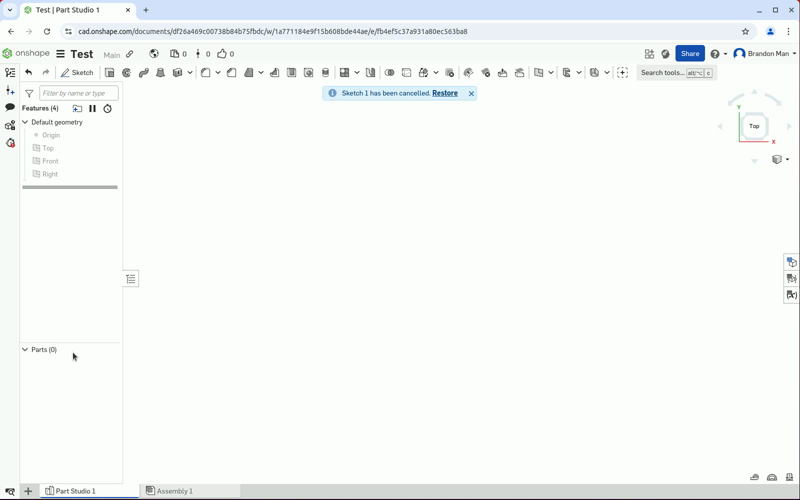
key(space)
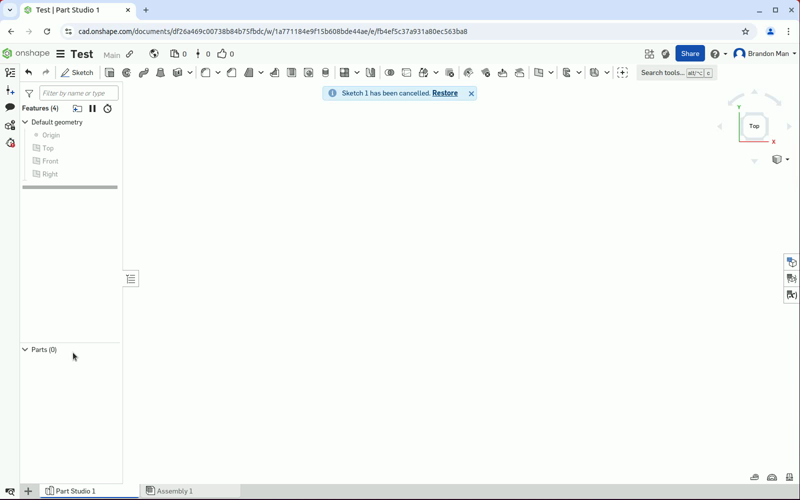
key_down(shift)
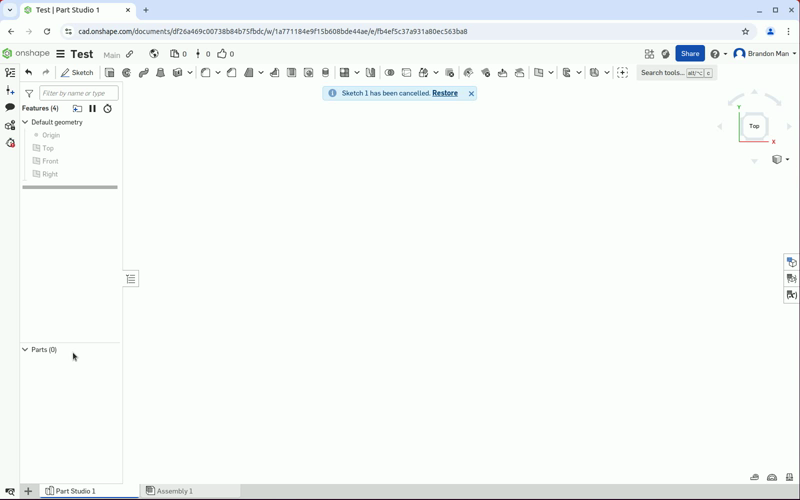
key(up)
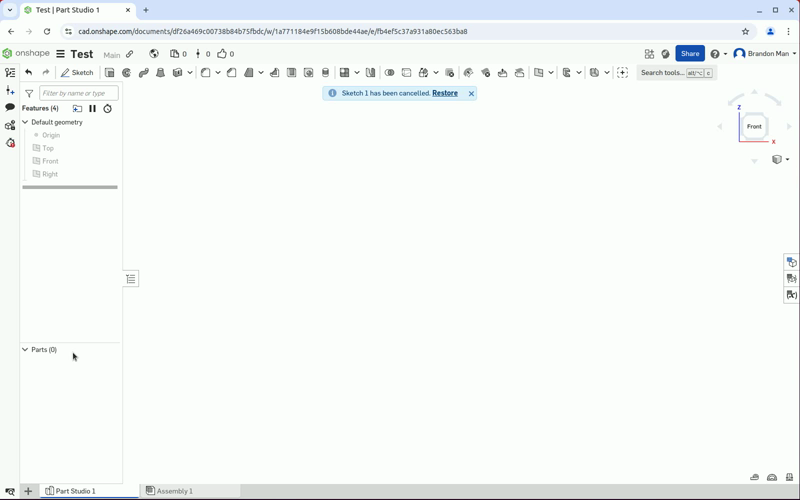
key_up(shift)
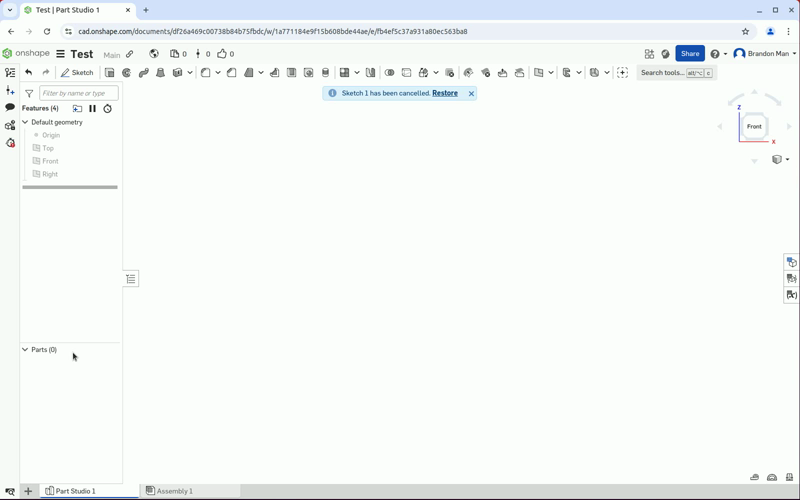
mouse_move(73, 352)
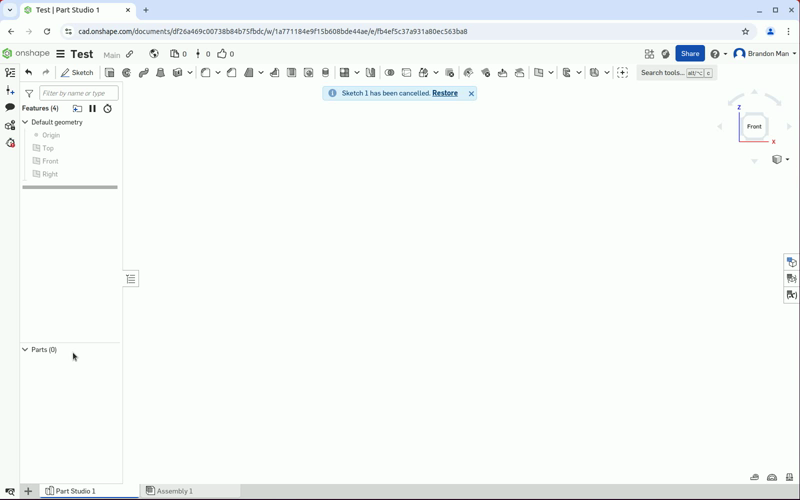
key(shift+y)
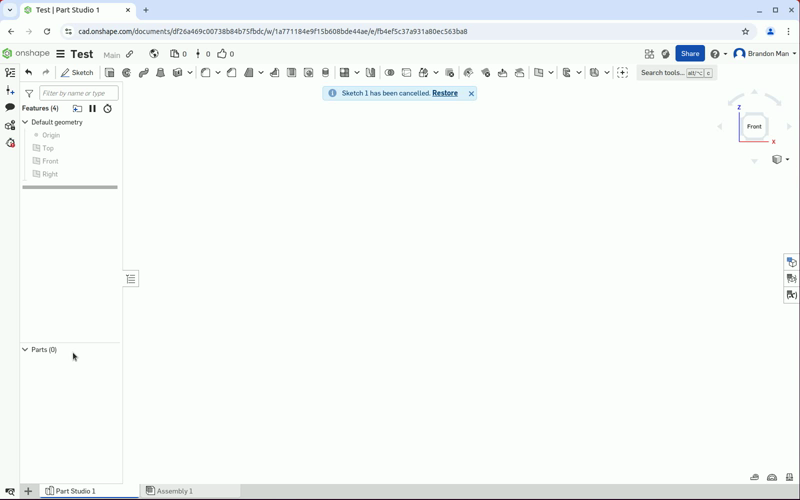
key(shift+s)
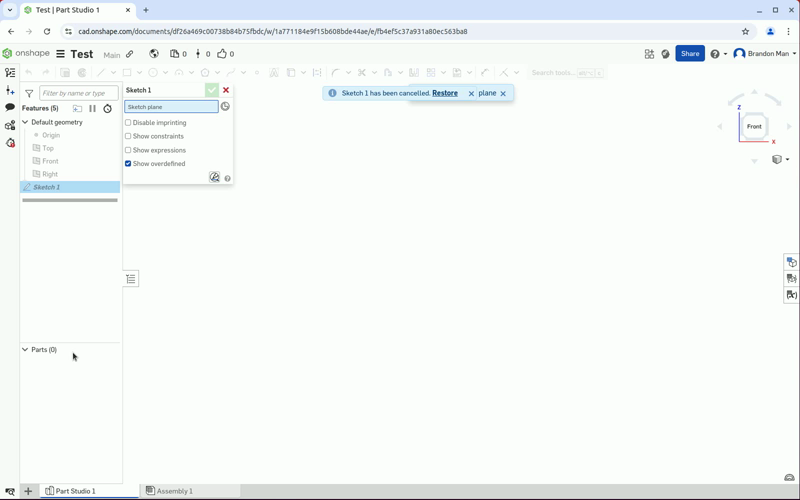
mouse_move(73, 163)
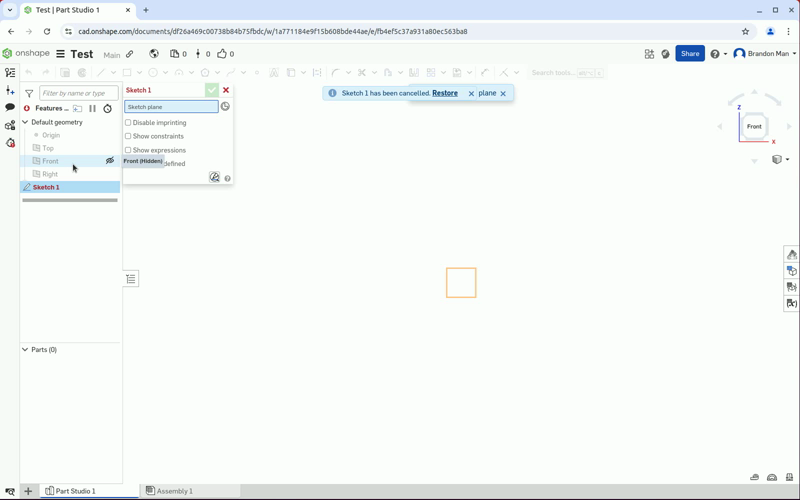
click(73, 163)
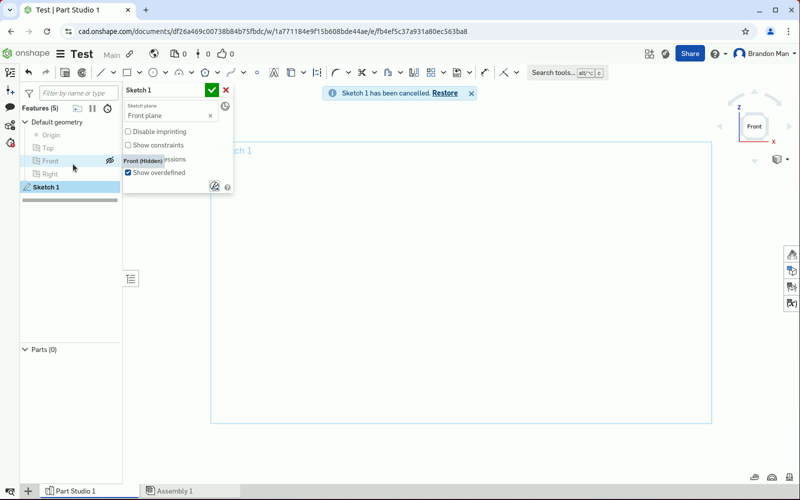
mouse_move(73, 352)
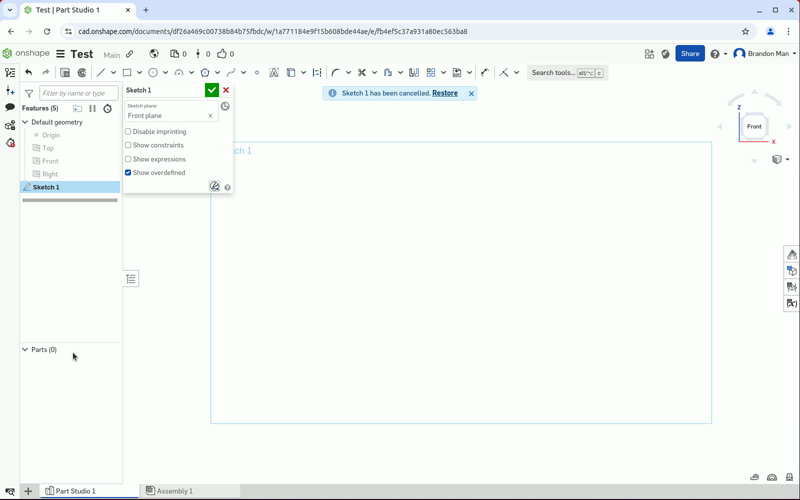
key(y)
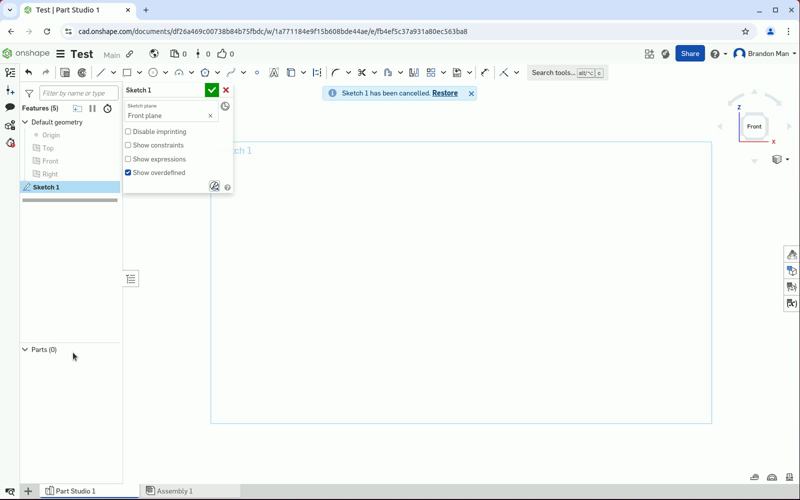
key(l)
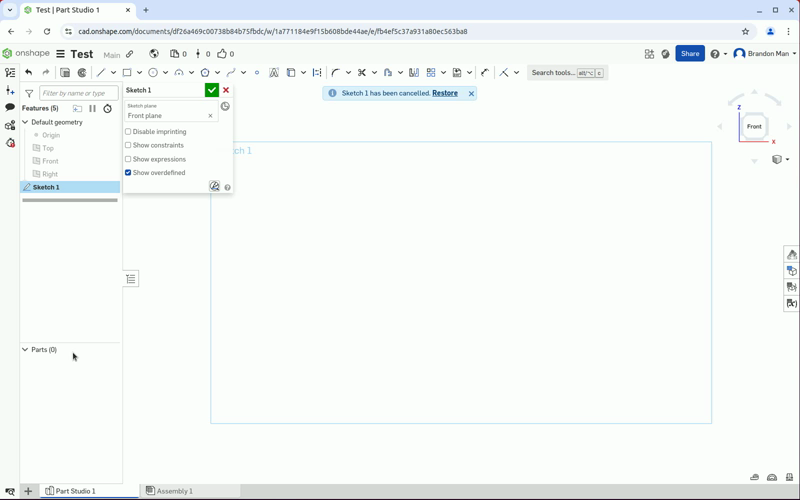
key_down(shift)
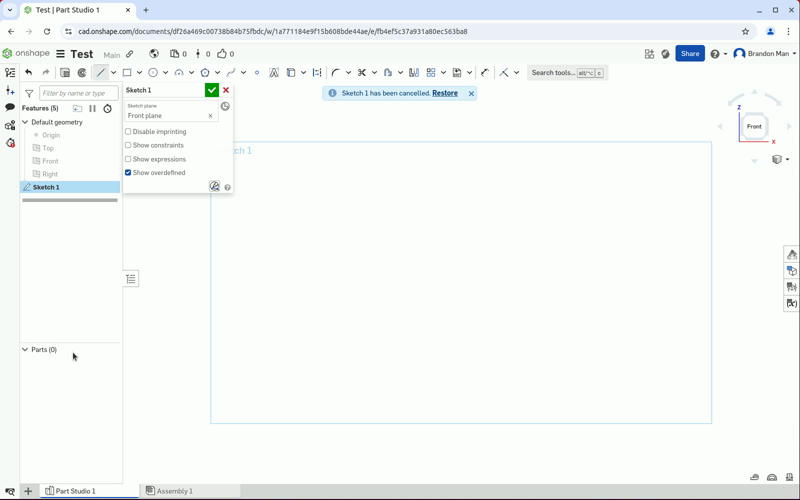
mouse_move(460, 282)
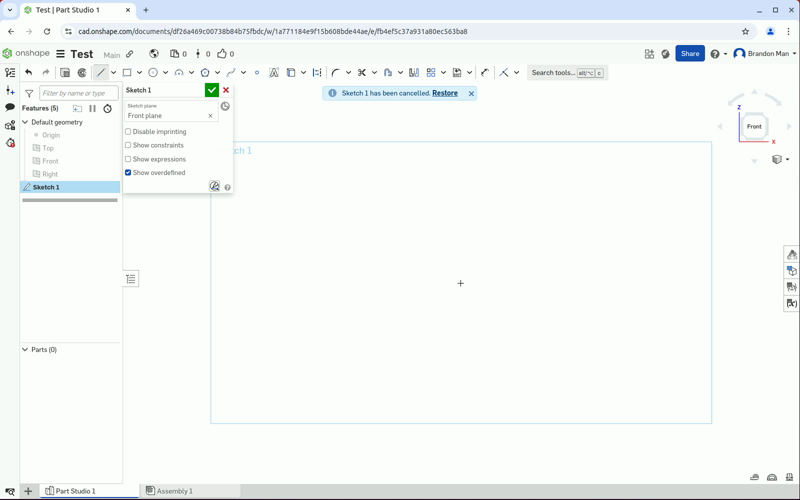
click(460, 282)
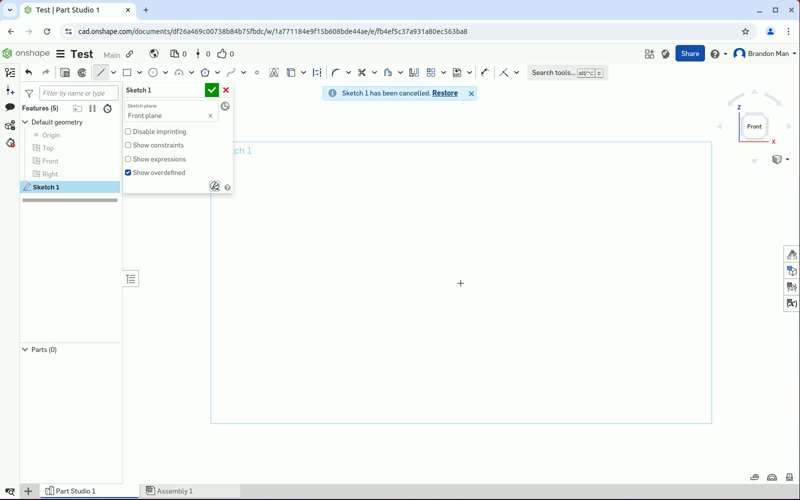
key_up(shift)
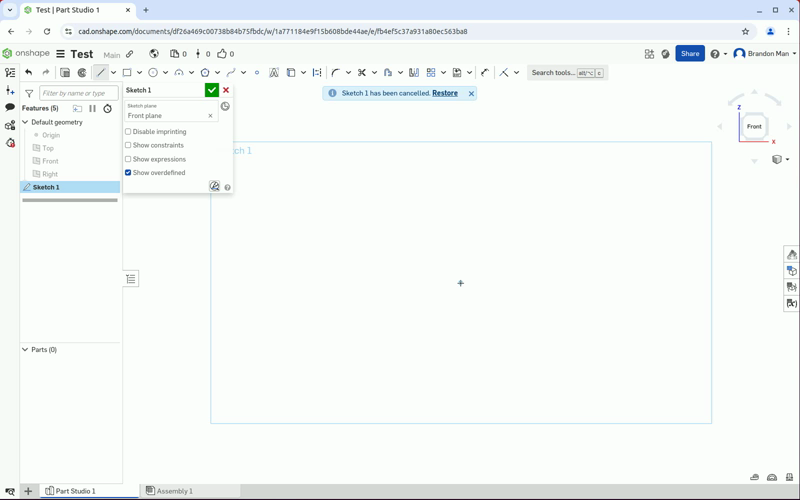
key_down(shift)
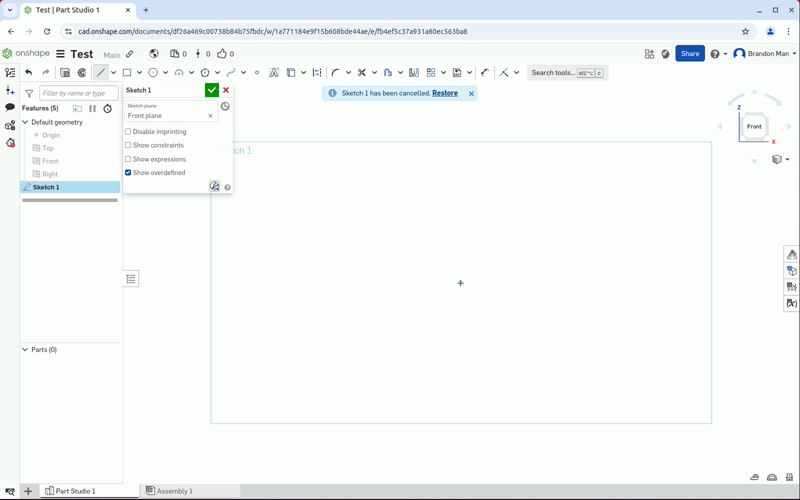
mouse_move(573, 282)
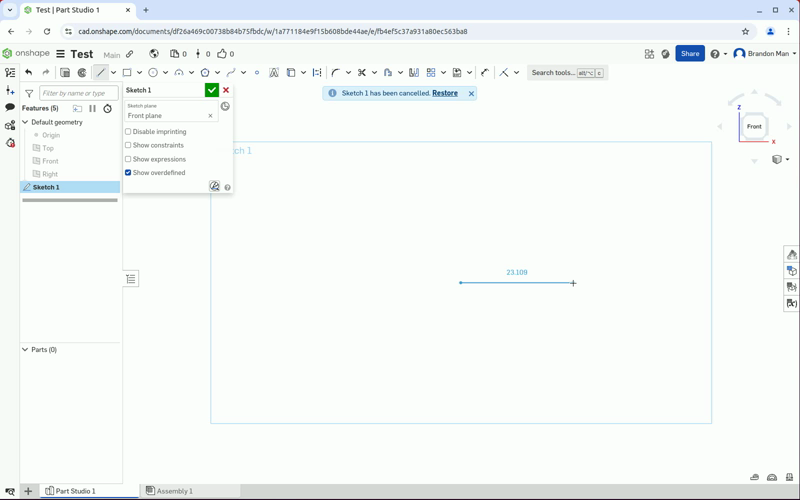
click(573, 282)
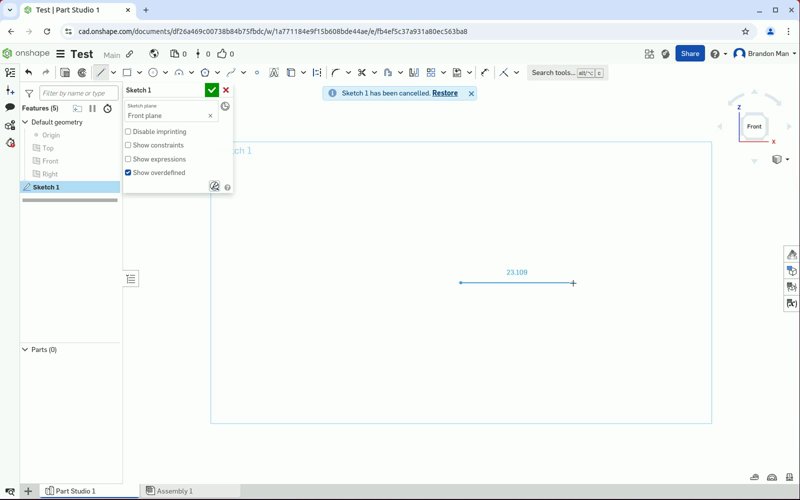
key_up(shift)
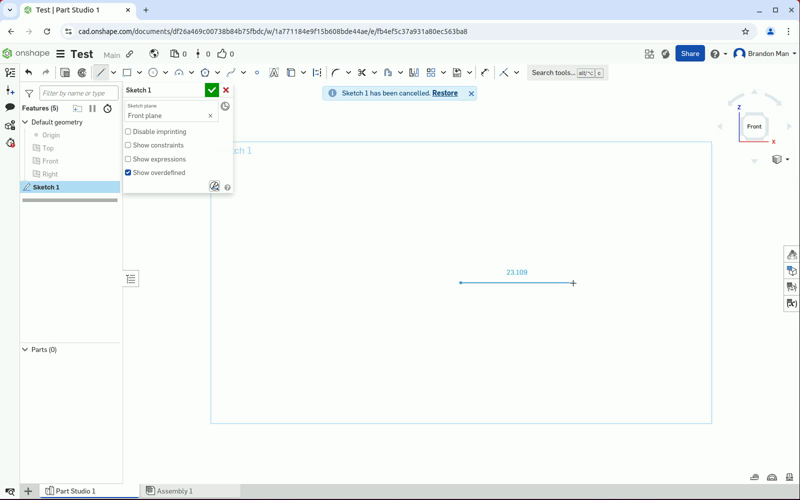
key_down(shift)
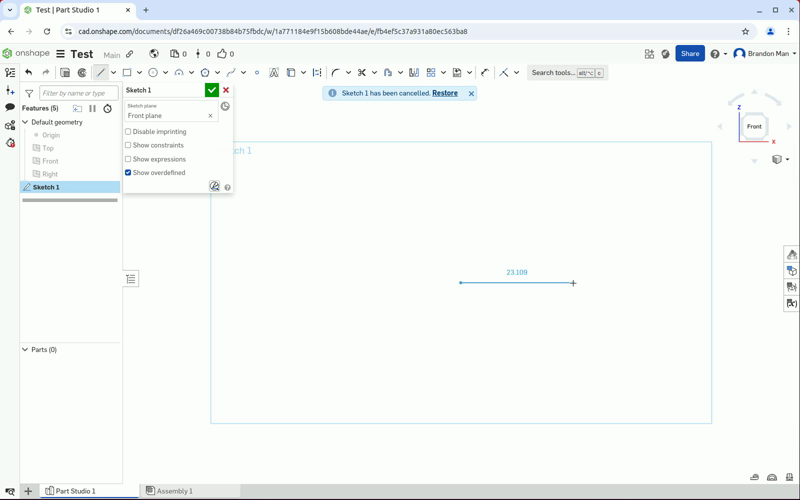
mouse_move(530, 240)
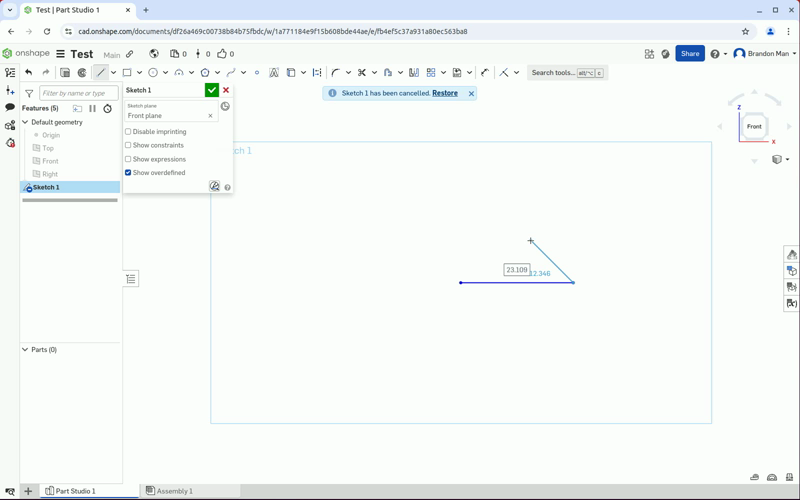
click(530, 240)
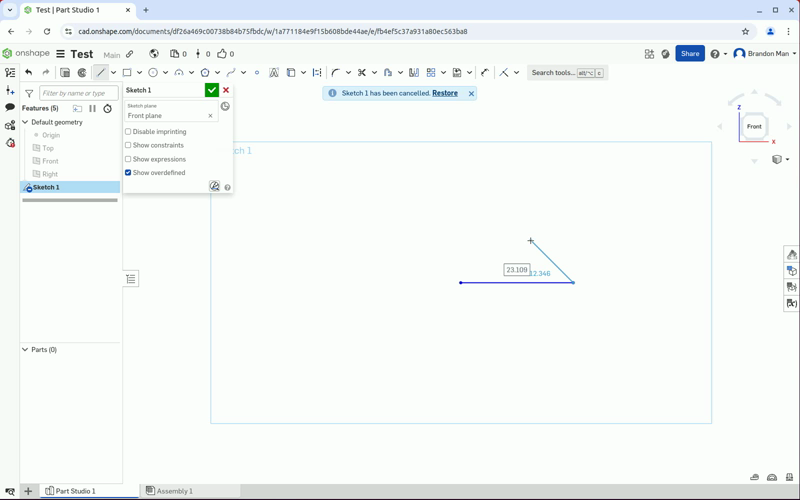
key_up(shift)
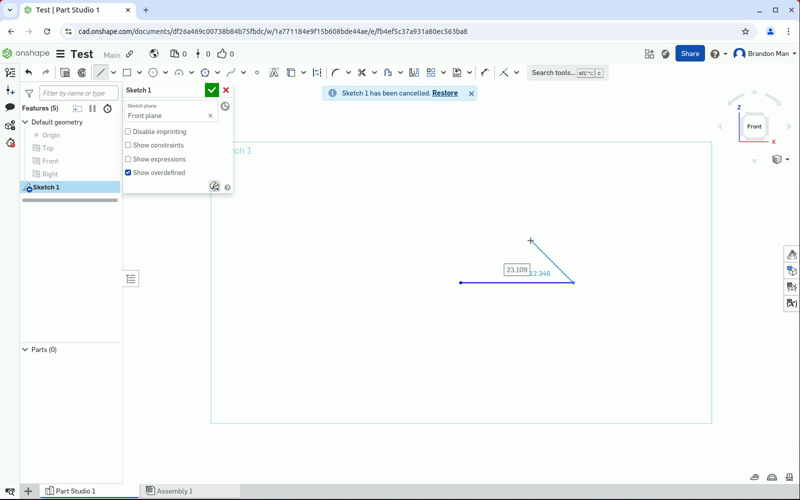
key_down(shift)
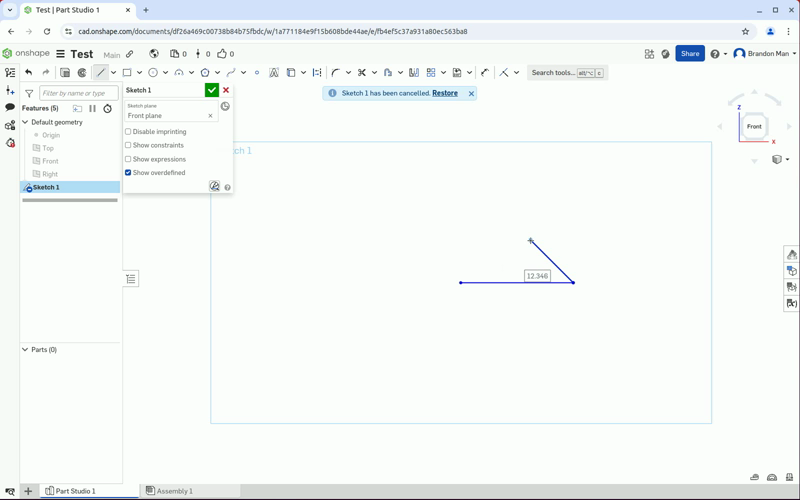
mouse_move(560, 240)
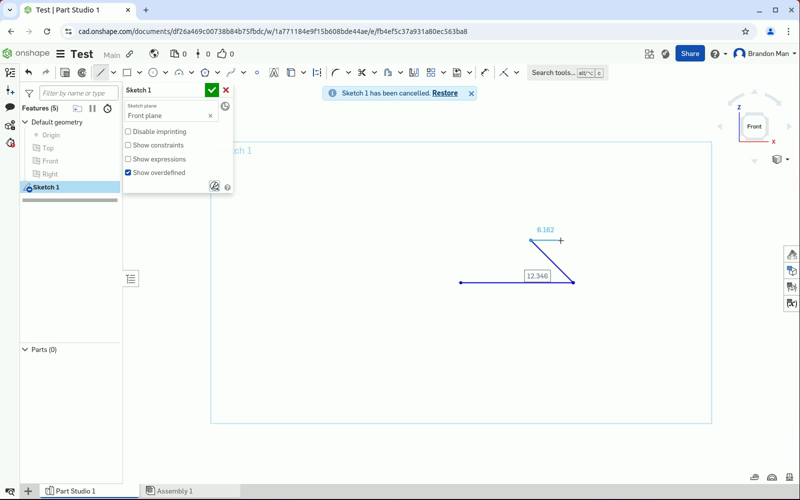
mouse_move(503, 213)
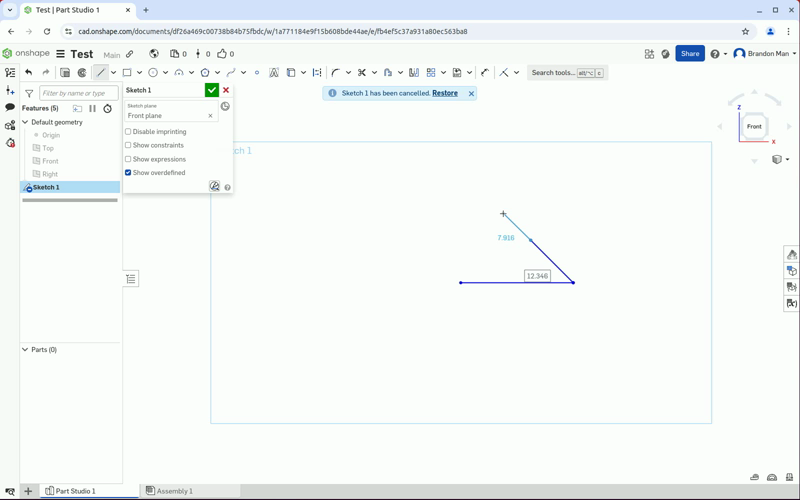
click(503, 213)
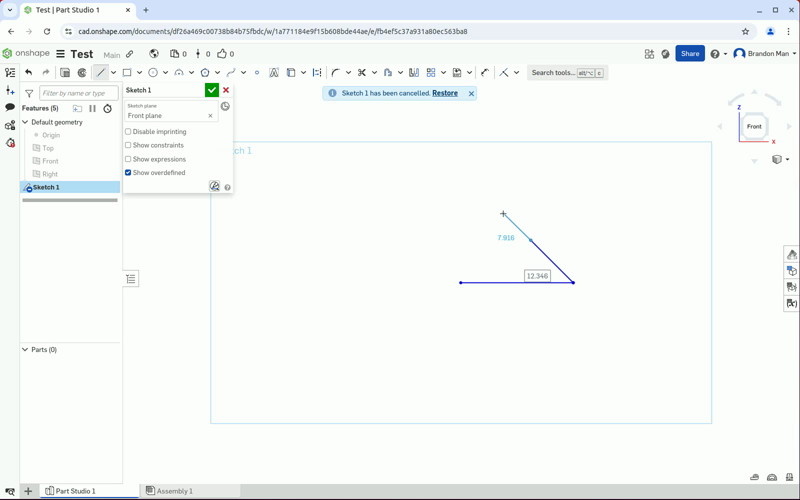
key_up(shift)
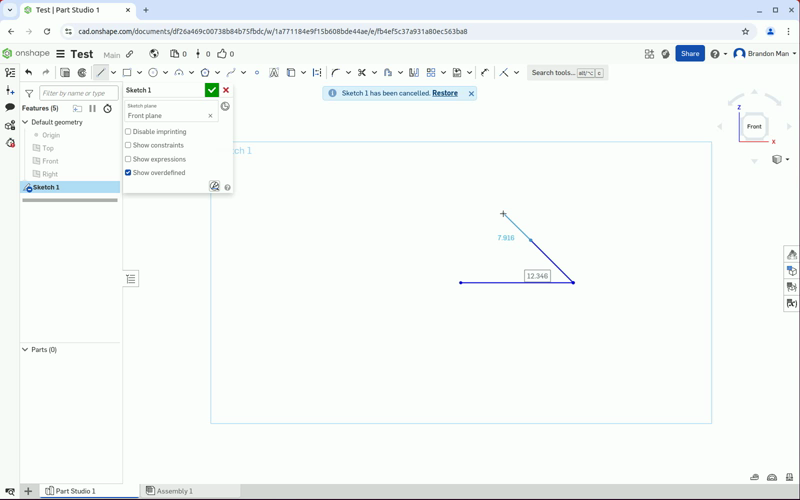
key_down(shift)
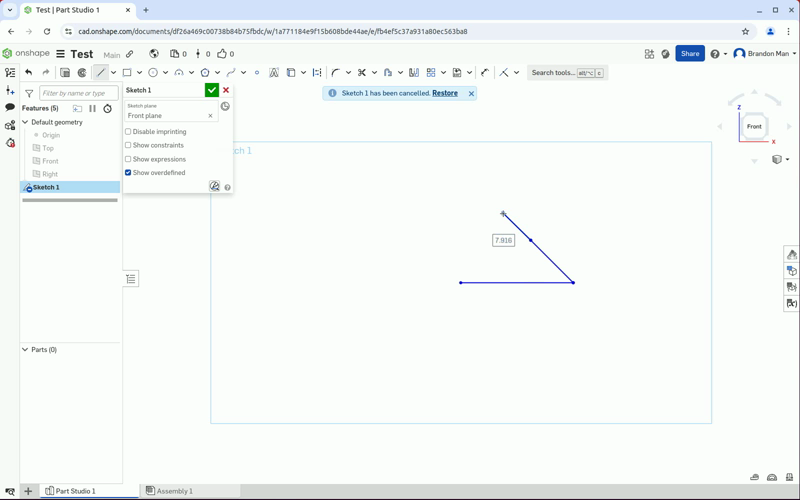
mouse_move(533, 213)
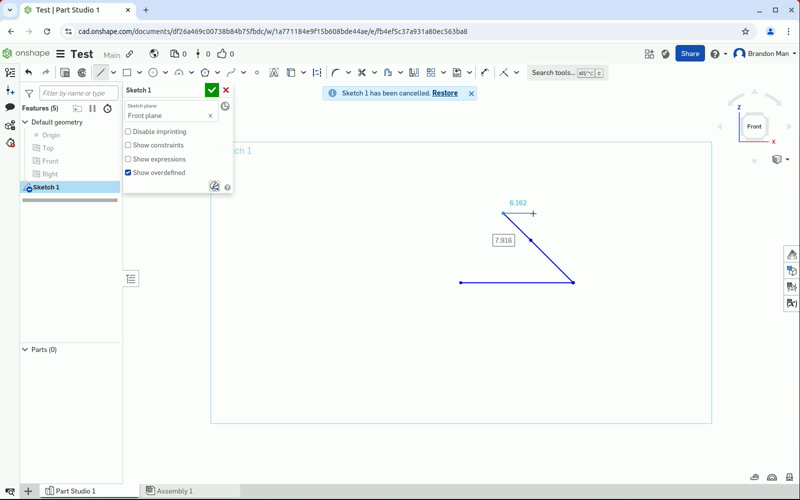
mouse_move(460, 213)
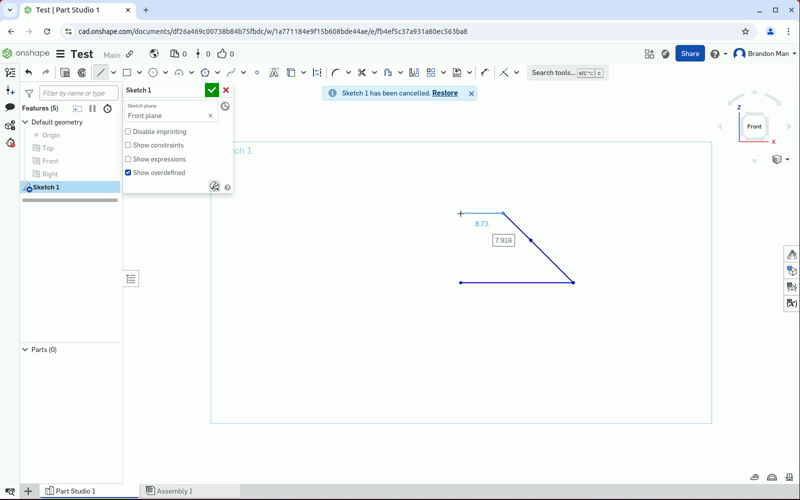
click(460, 213)
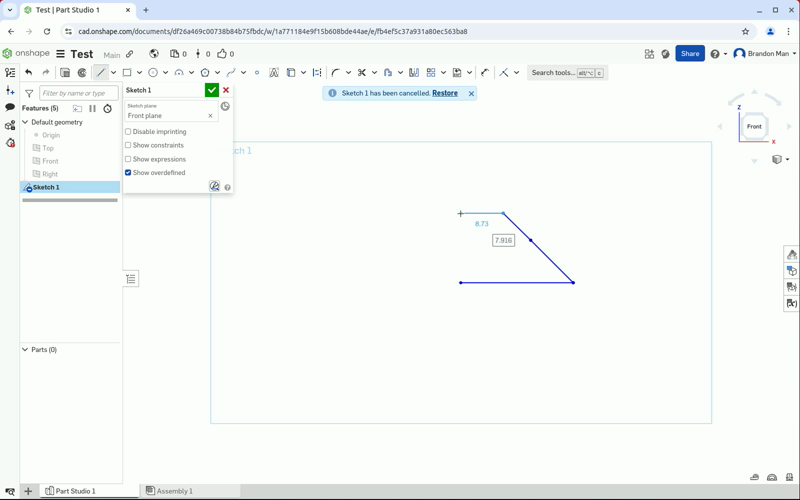
key_up(shift)
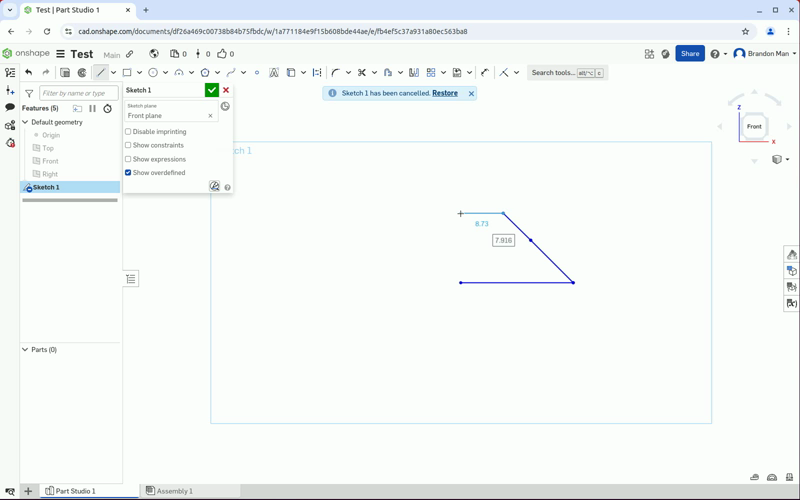
key_down(shift)
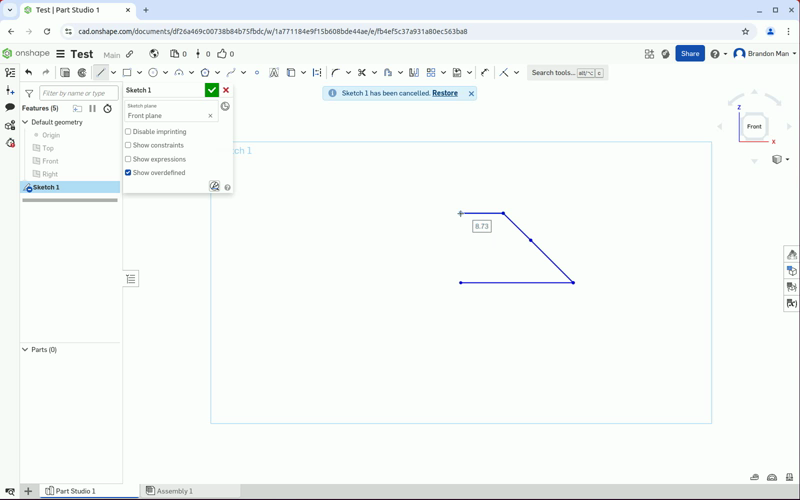
mouse_move(460, 282)
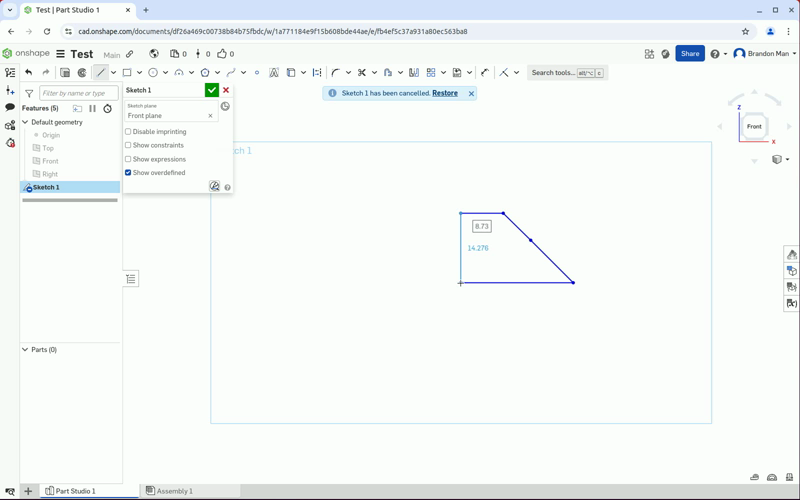
key_up(shift)
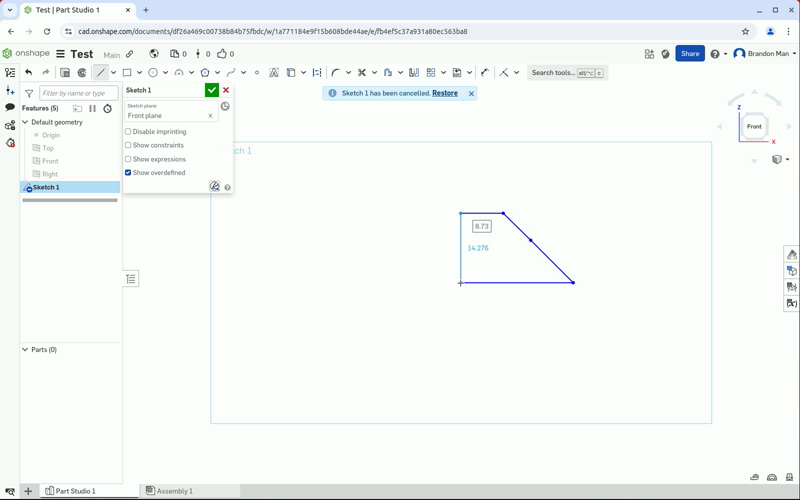
click(460, 282)
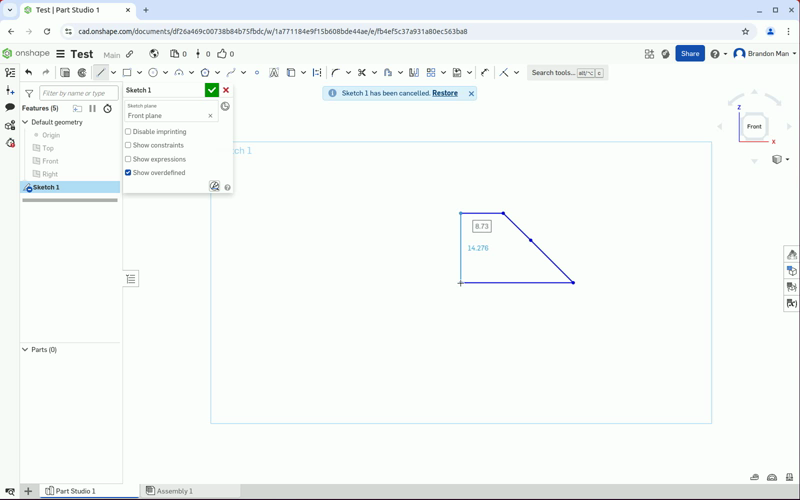
key(esc)
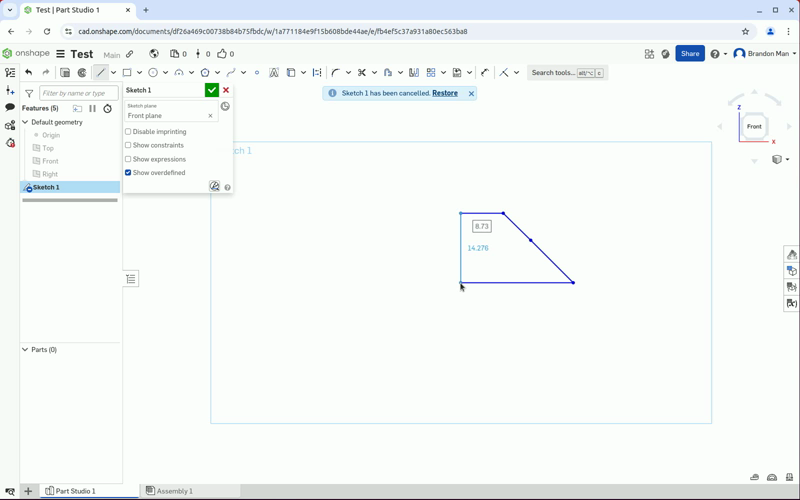
mouse_move(530, 275)
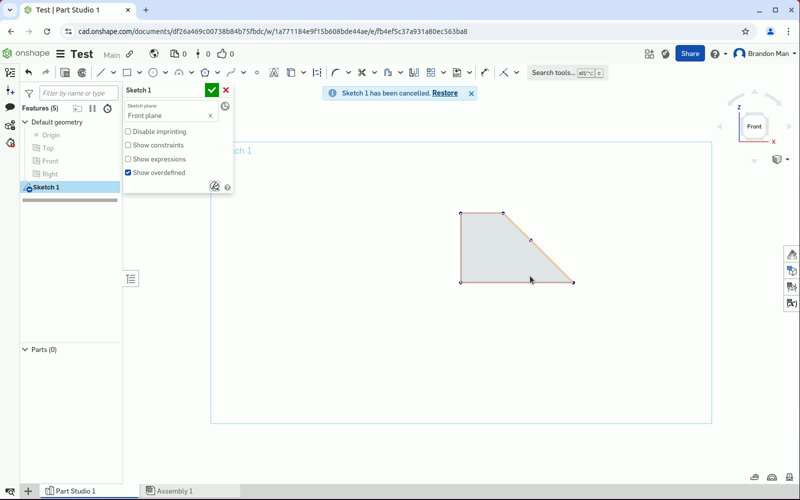
click(530, 275)
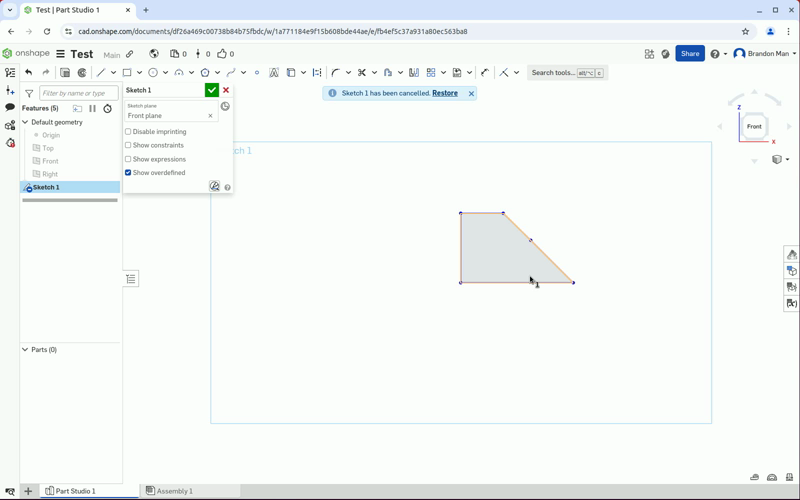
mouse_move(73, 352)
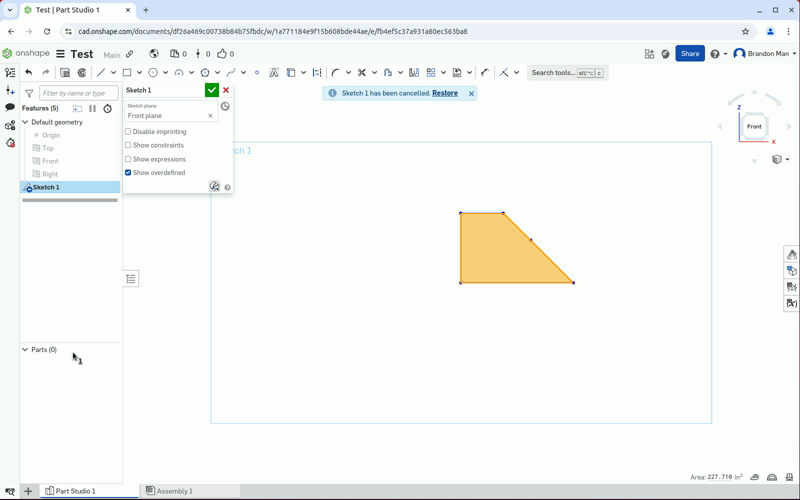
key(shift+y)
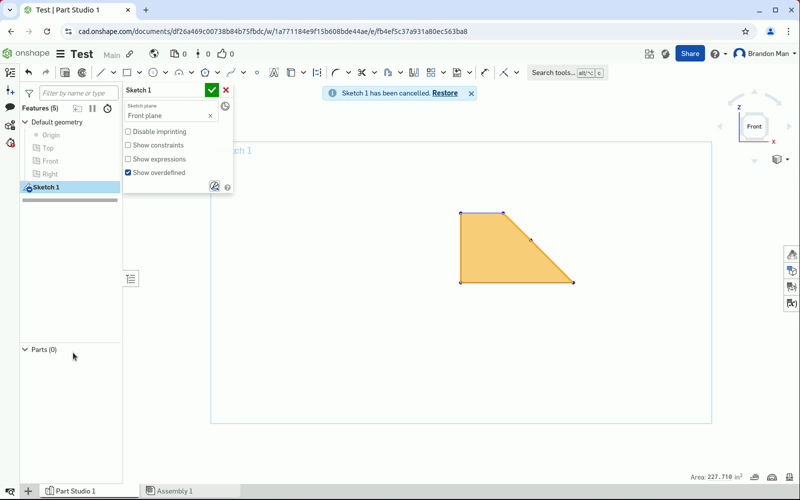
key(shift+e)
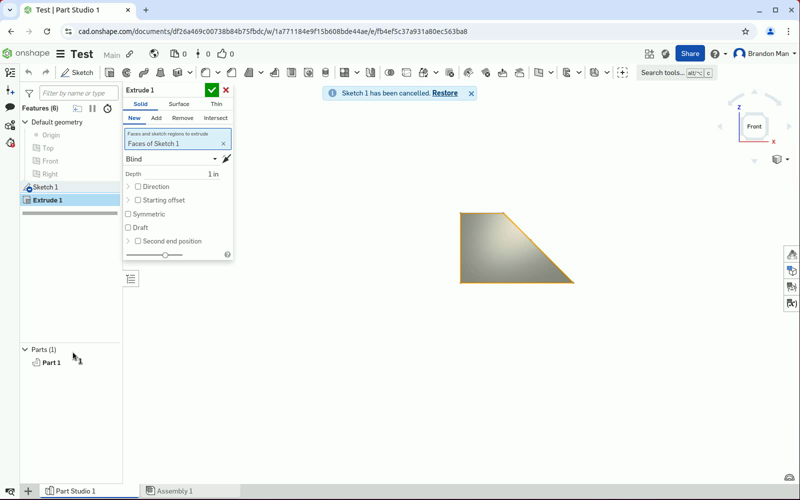
mouse_move(143, 106)
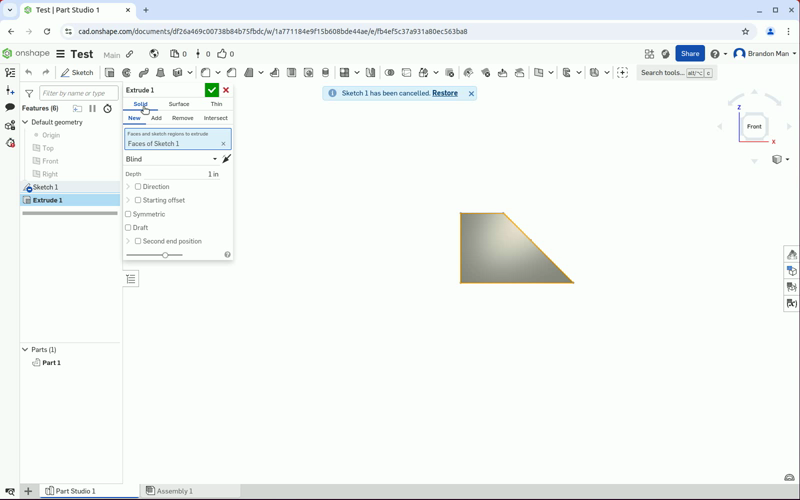
click(143, 106)
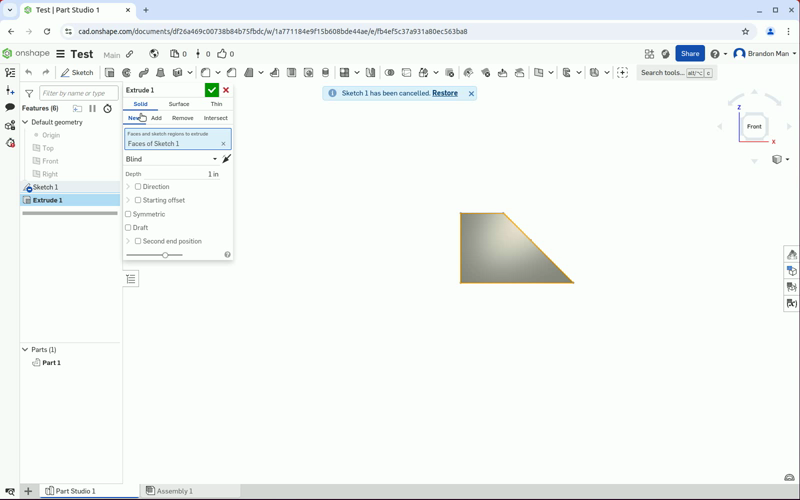
mouse_move(137, 120)
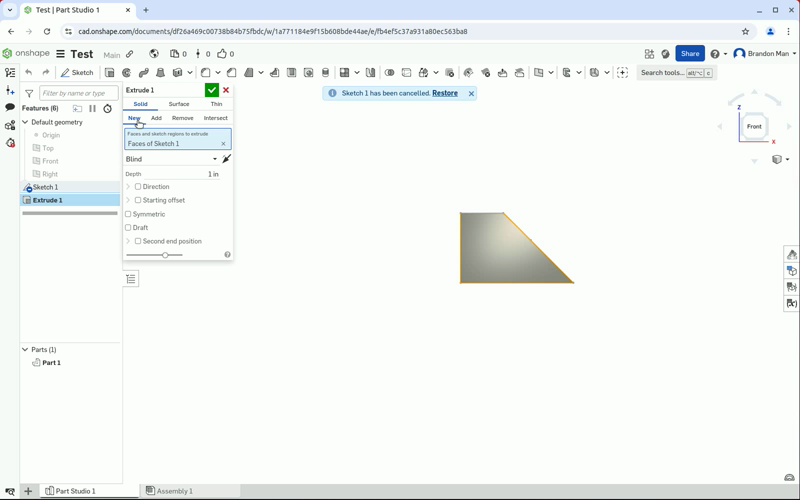
click(137, 120)
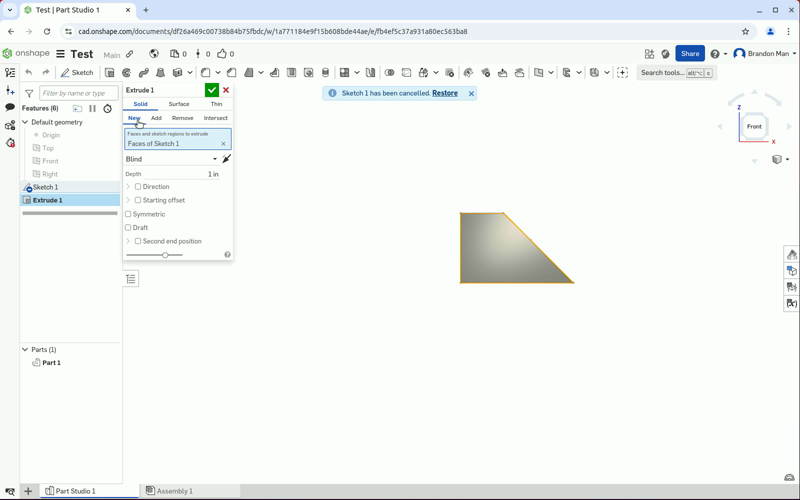
key(tab, 4)
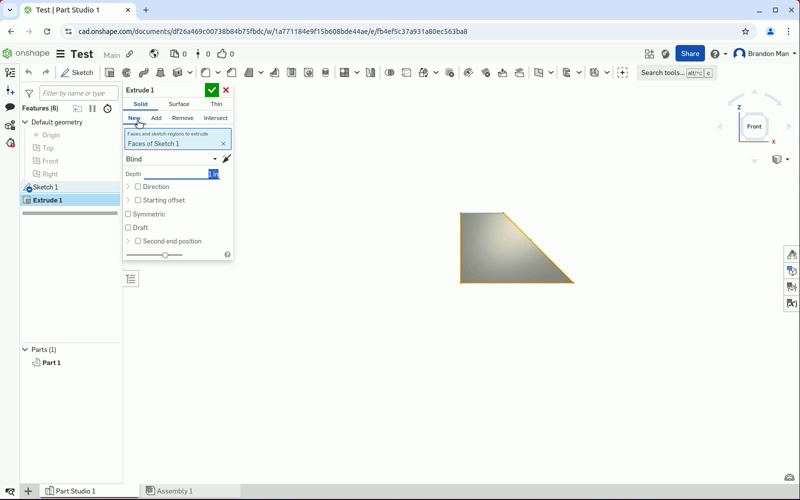
text(-14.443)
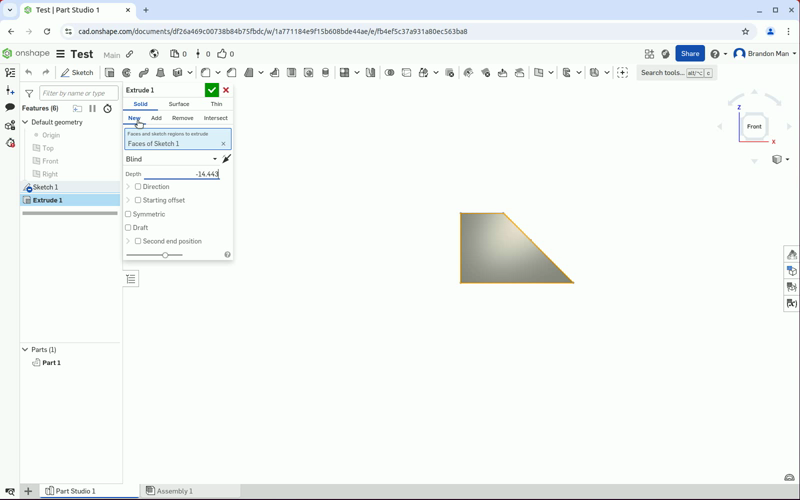
key(enter)
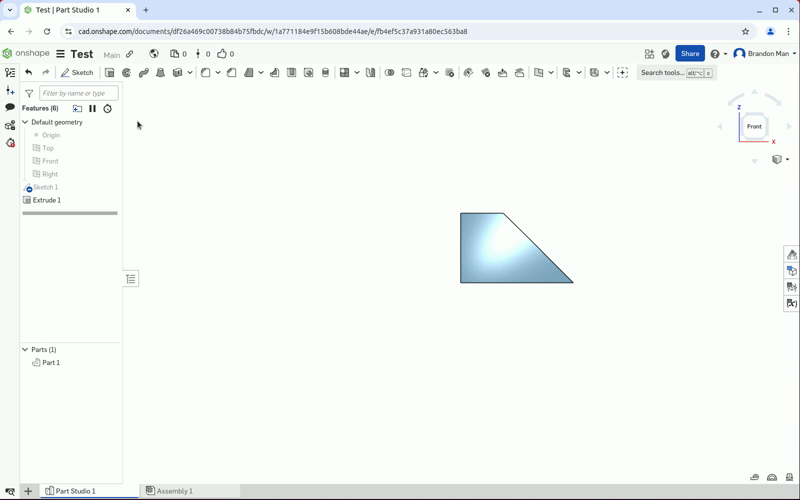
key(shift+h)
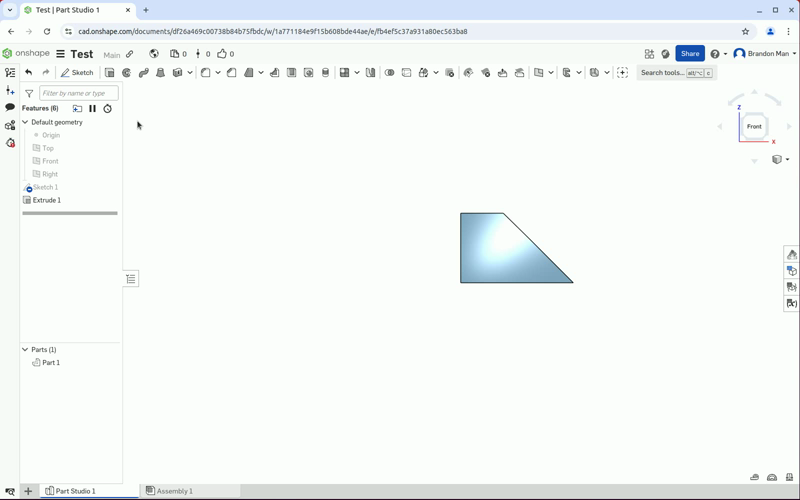
key(shift+h)
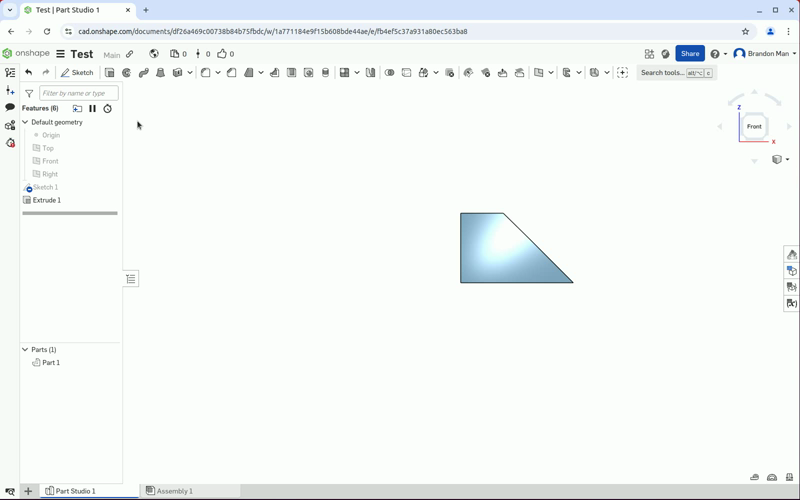
mouse_move(73, 189)
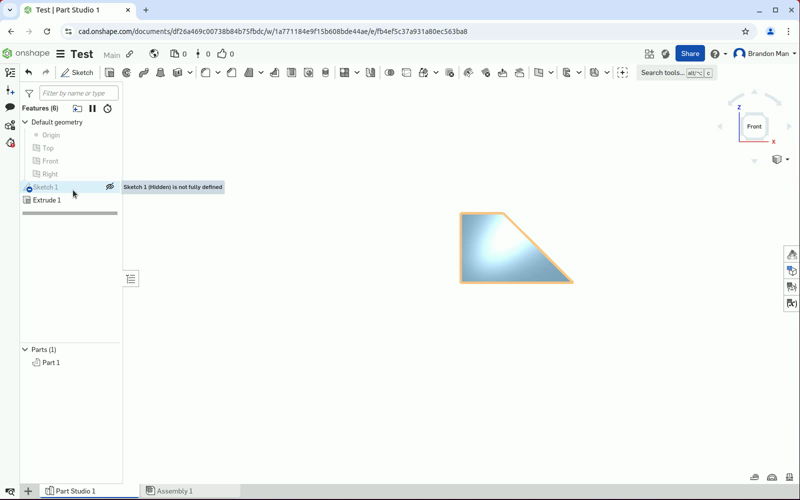
click(73, 189)
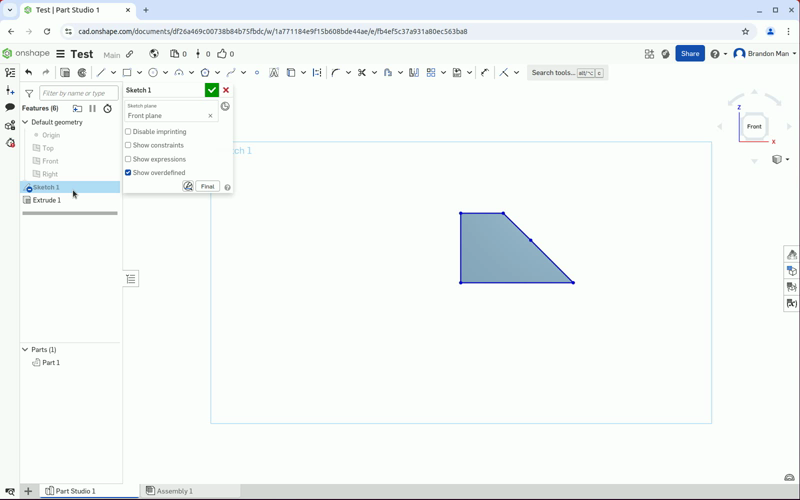
mouse_move(229, 92)
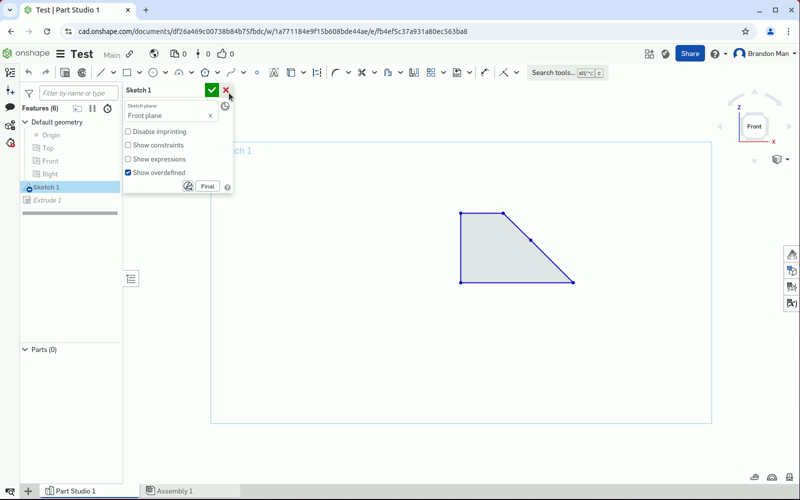
click(229, 92)
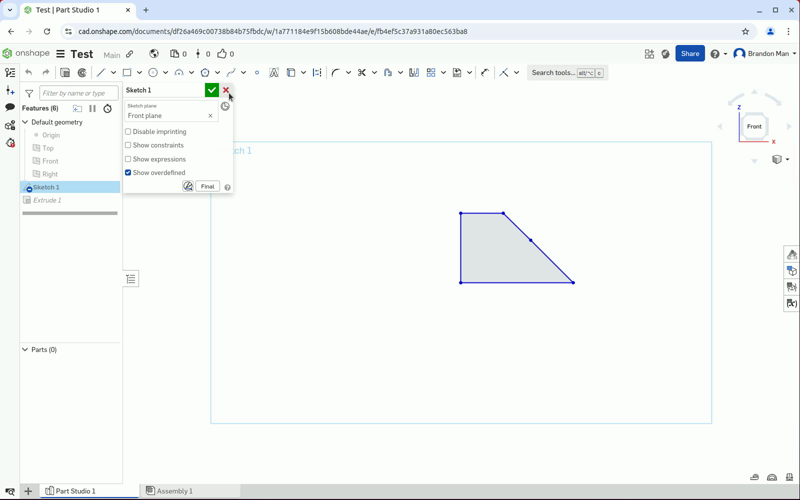
key(shift+s)
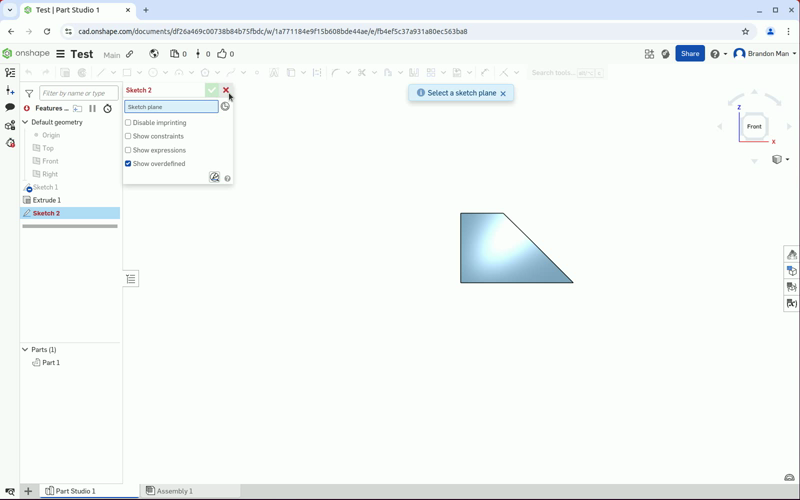
mouse_move(73, 163)
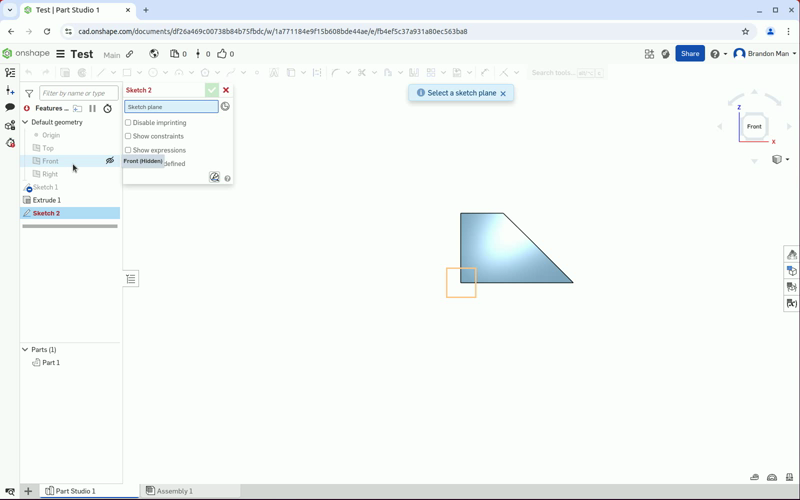
click(73, 163)
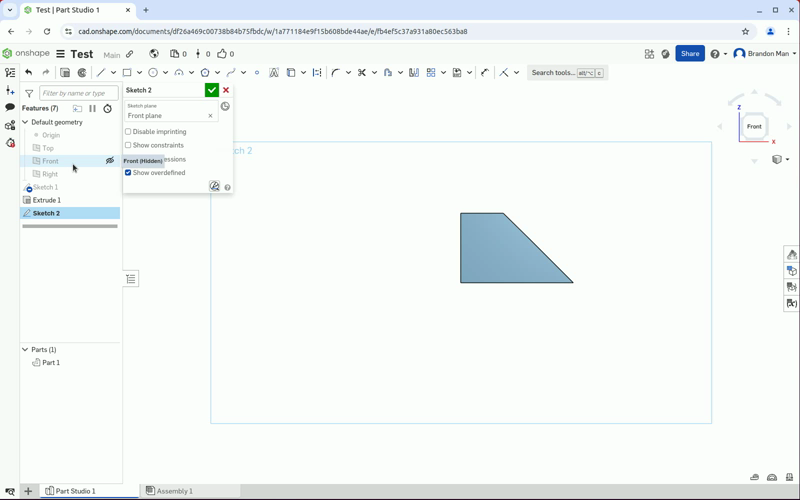
mouse_move(73, 352)
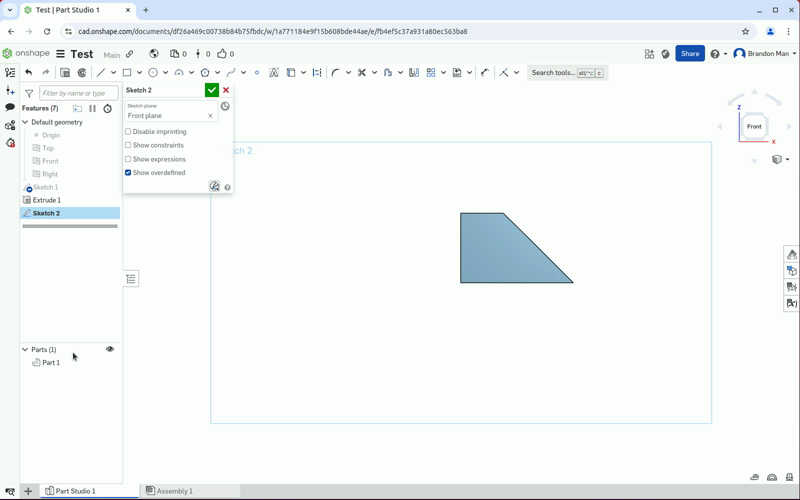
key(y)
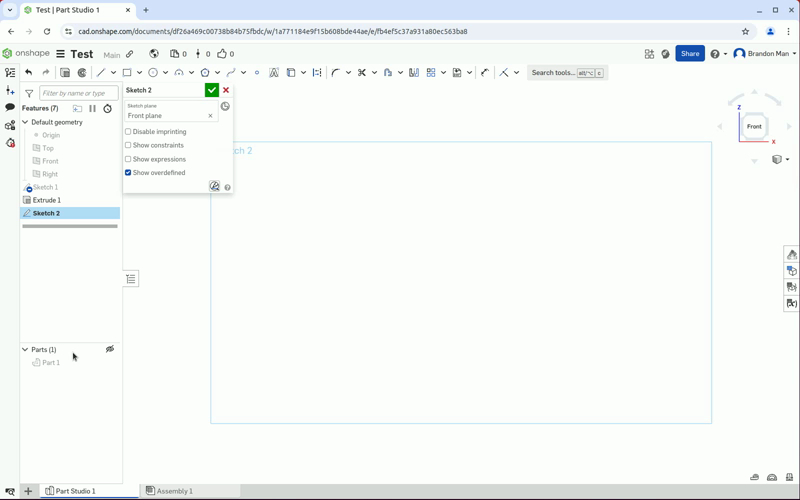
key(l)
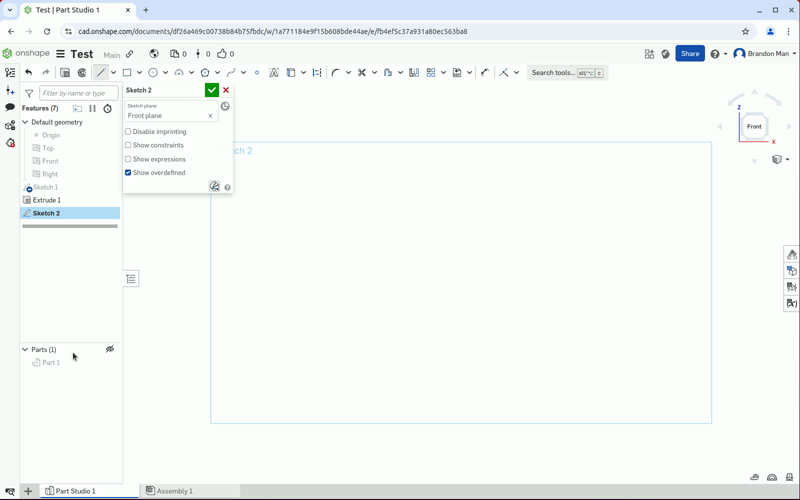
key_down(shift)
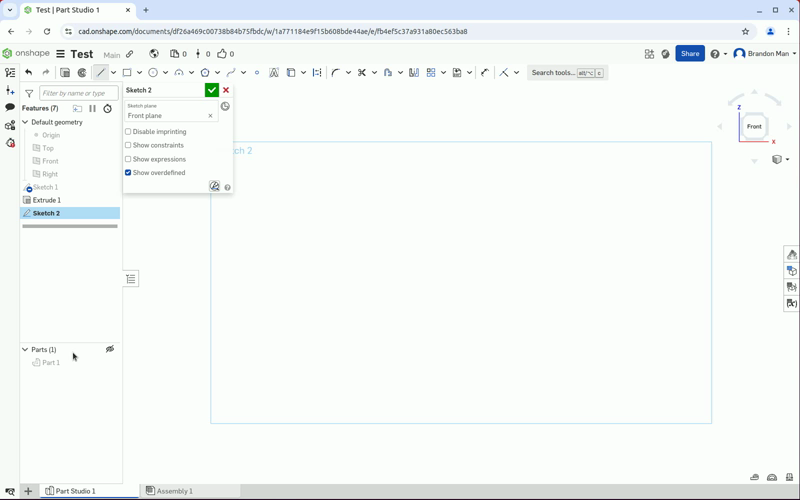
mouse_move(531, 240)
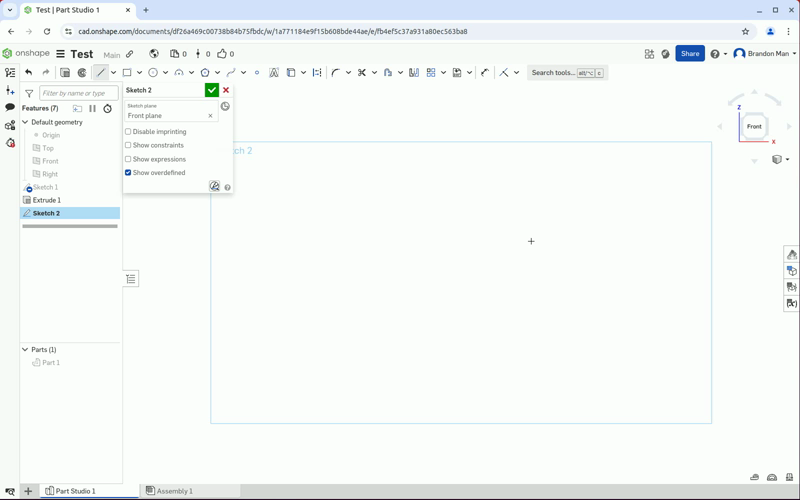
click(531, 240)
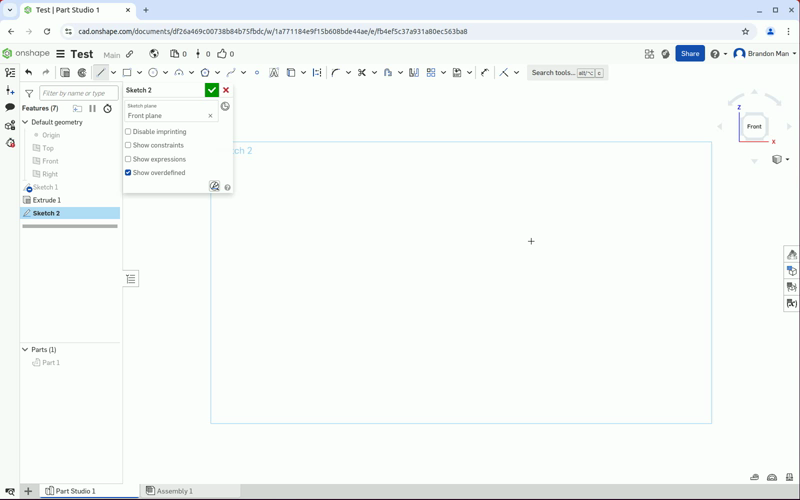
key_up(shift)
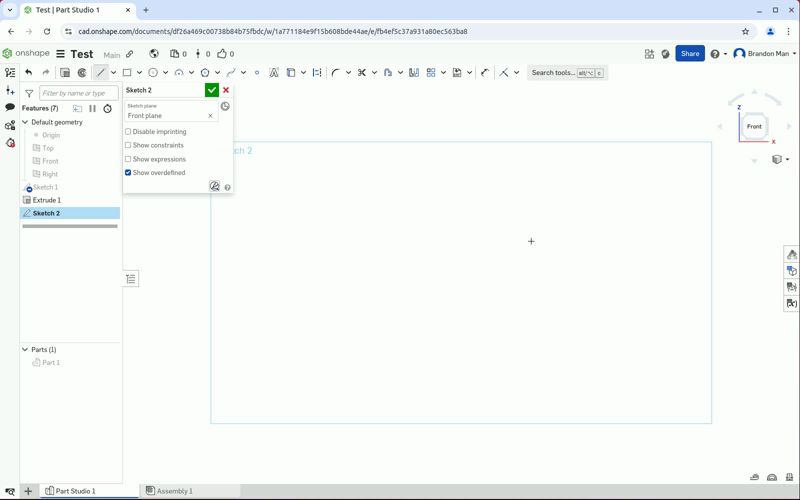
key_down(shift)
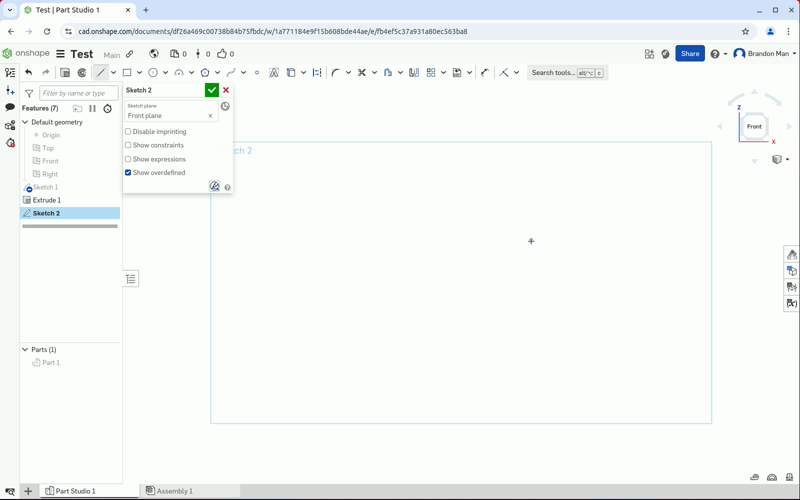
mouse_move(574, 283)
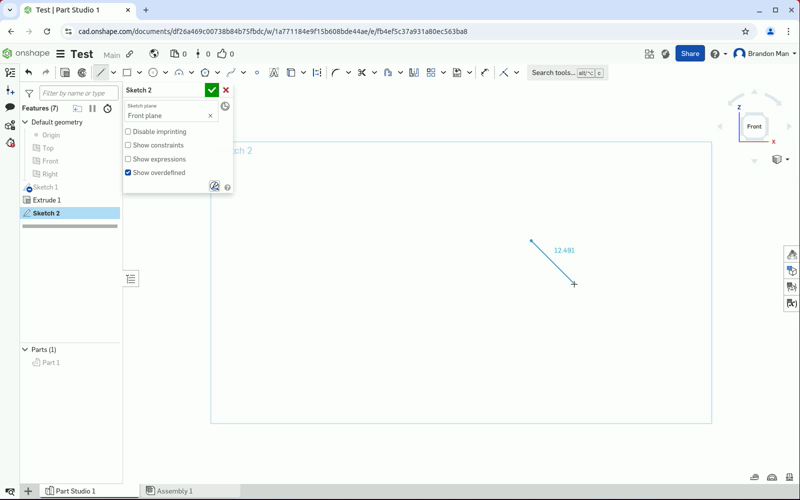
click(574, 283)
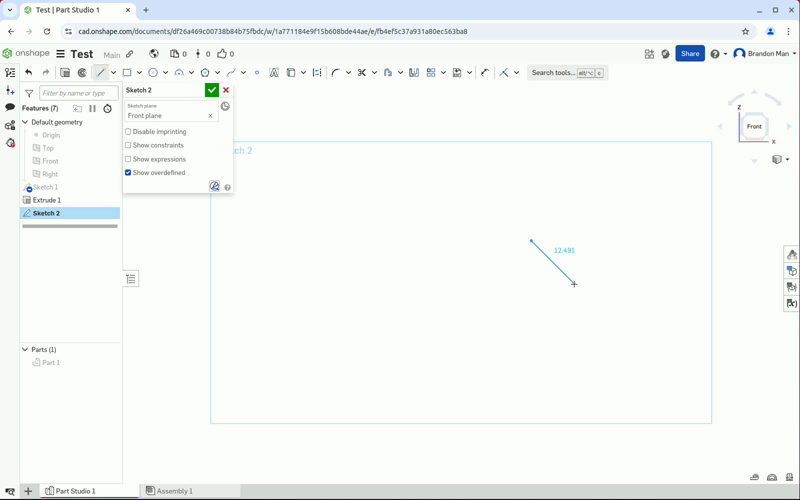
key_up(shift)
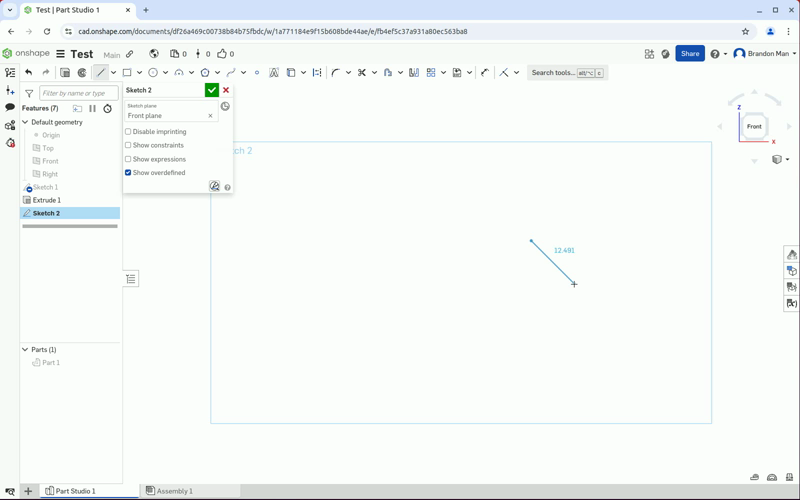
key_down(shift)
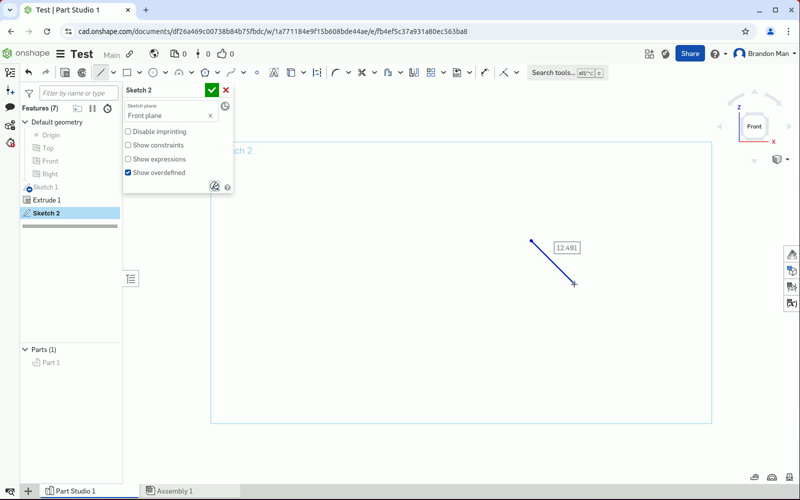
mouse_move(589, 283)
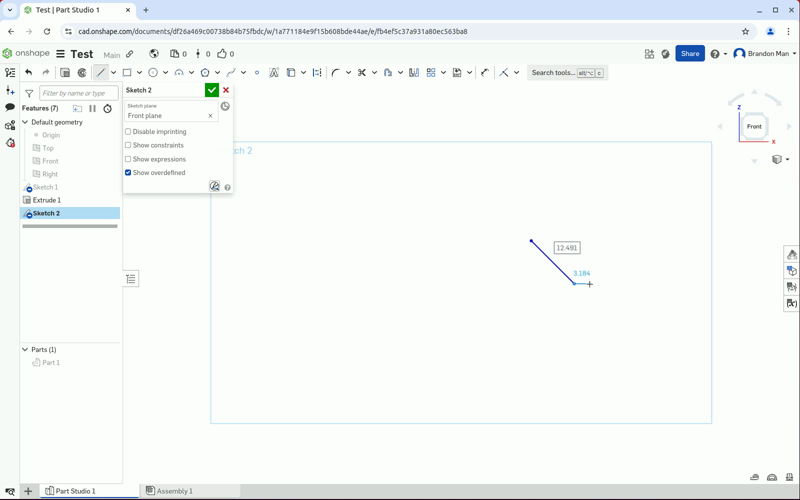
mouse_move(574, 240)
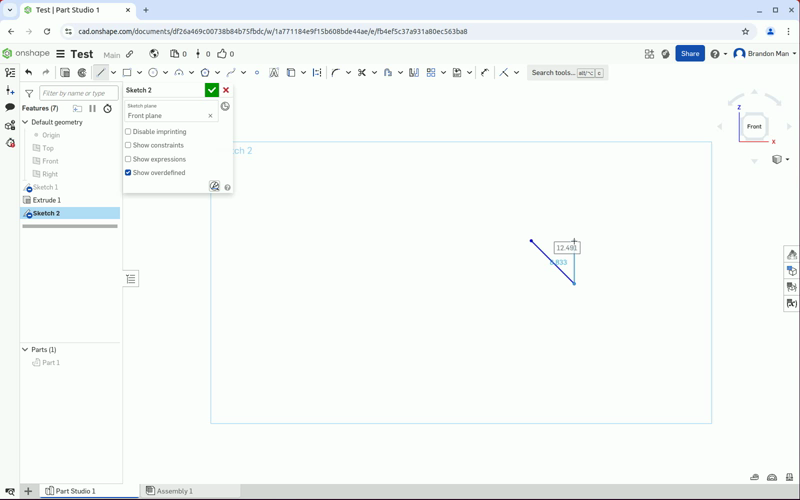
click(574, 240)
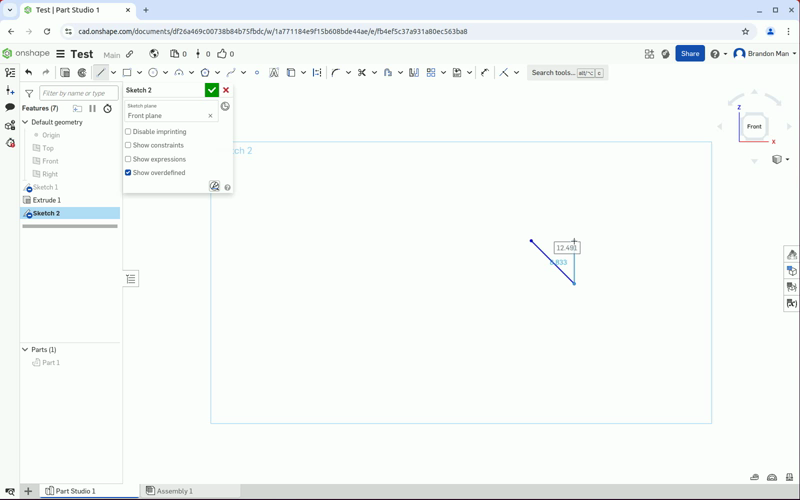
key_up(shift)
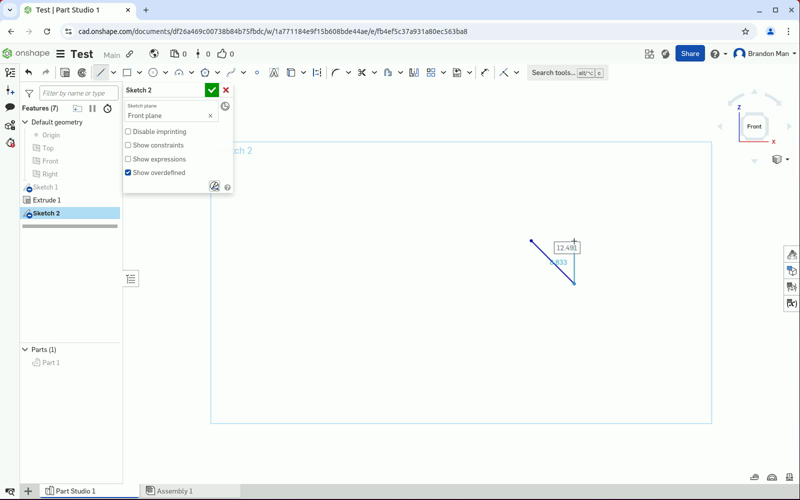
mouse_move(589, 240)
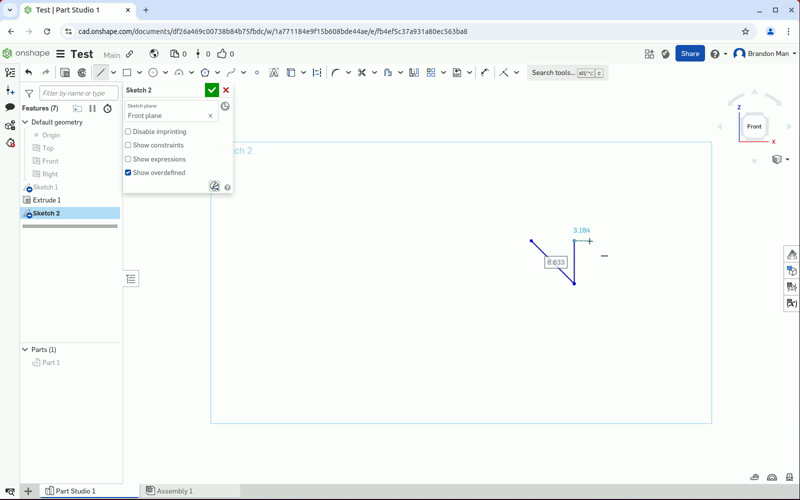
key_down(shift)
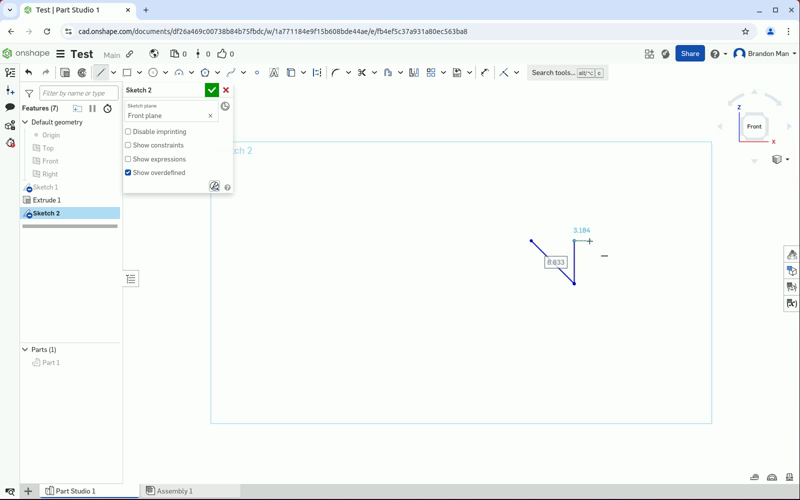
mouse_move(531, 240)
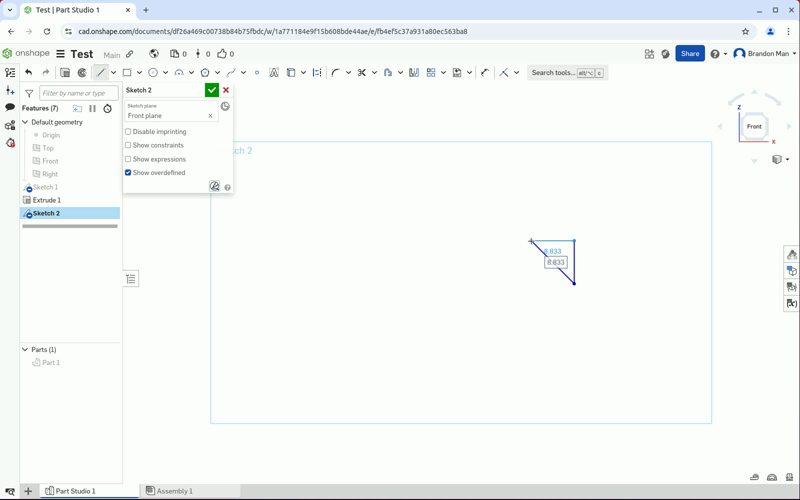
key_up(shift)
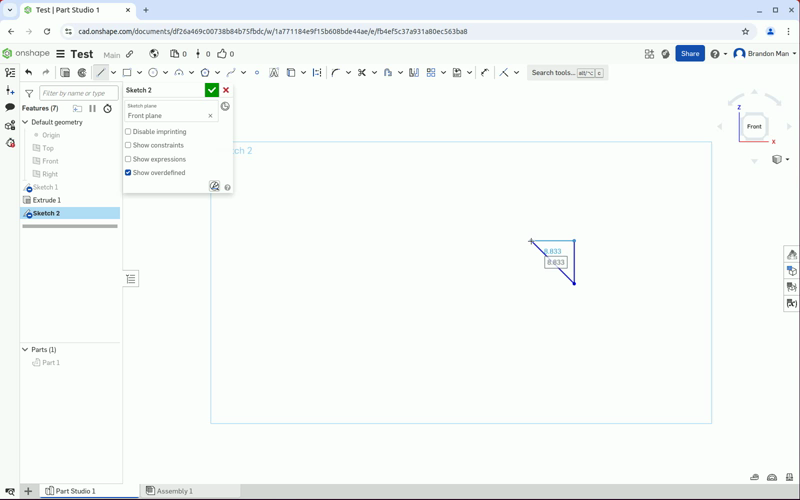
click(531, 240)
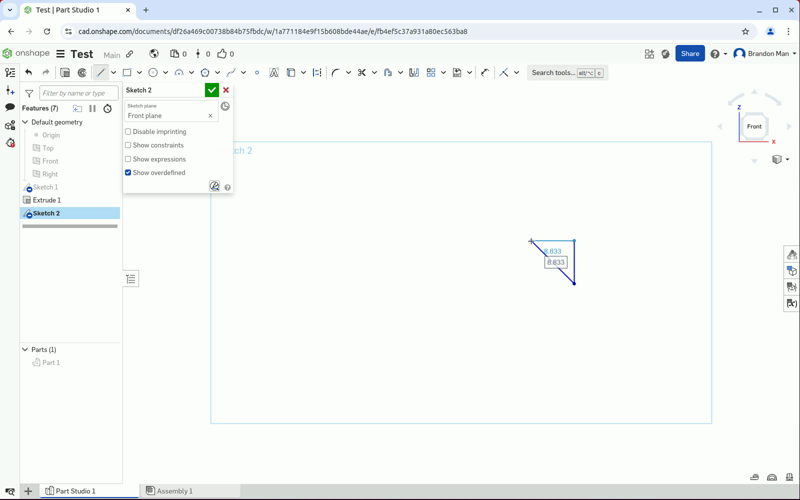
key(esc)
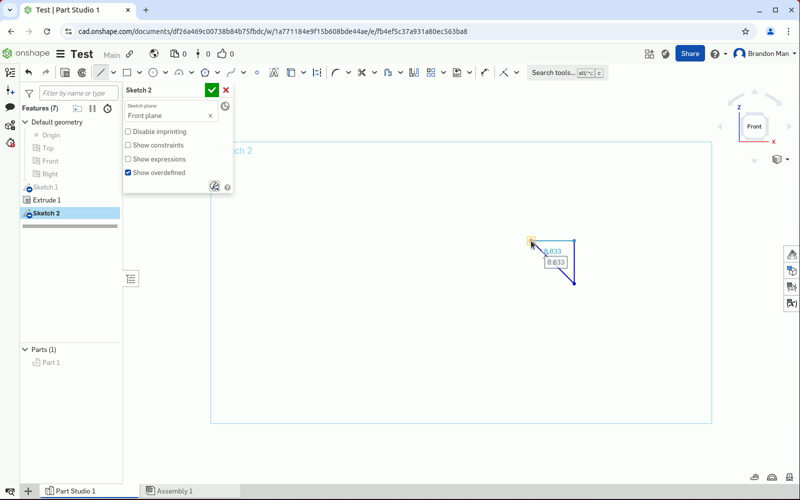
mouse_move(565, 241)
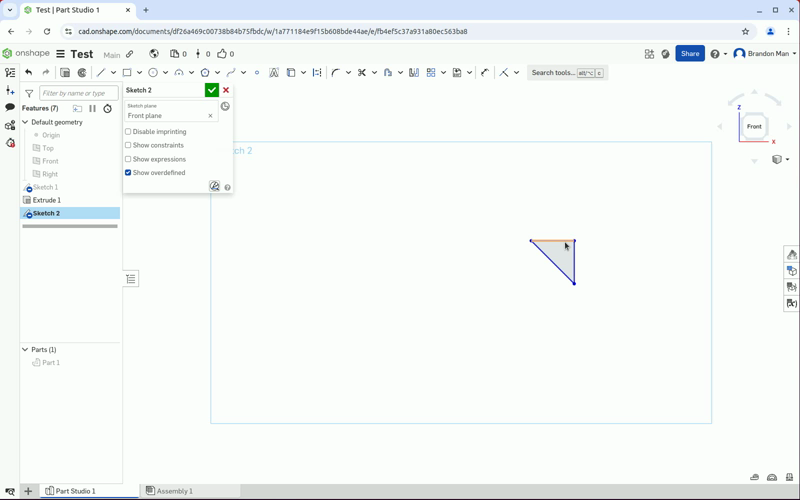
scroll(6)
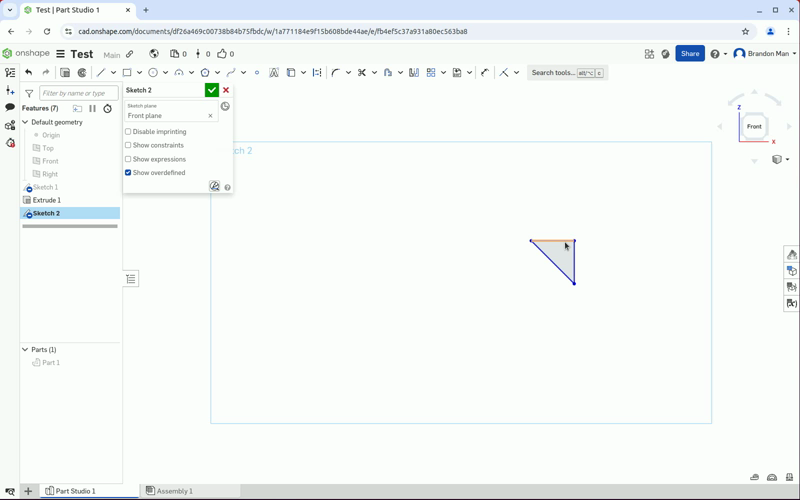
scroll(6)
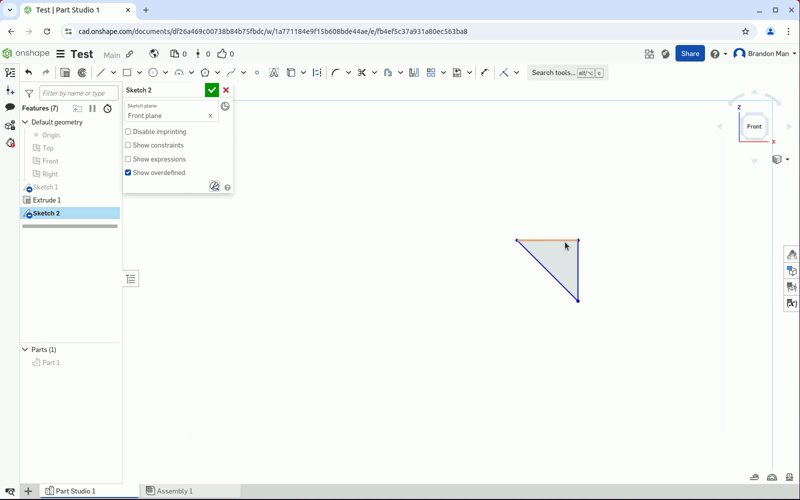
scroll(6)
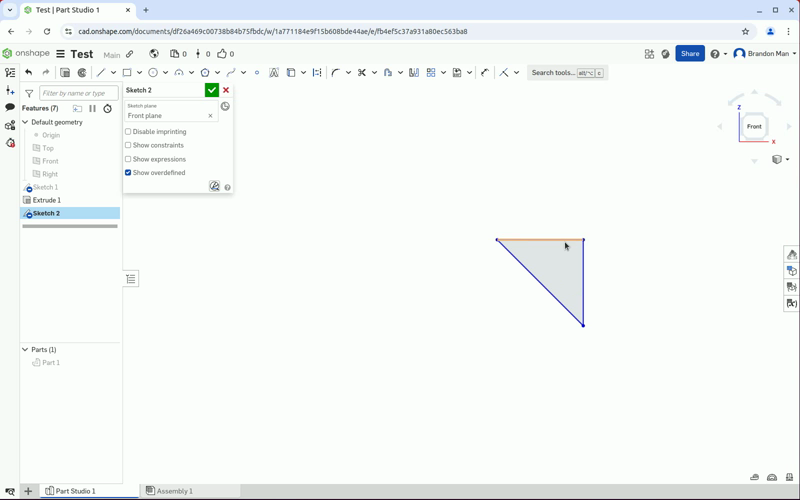
scroll(6)
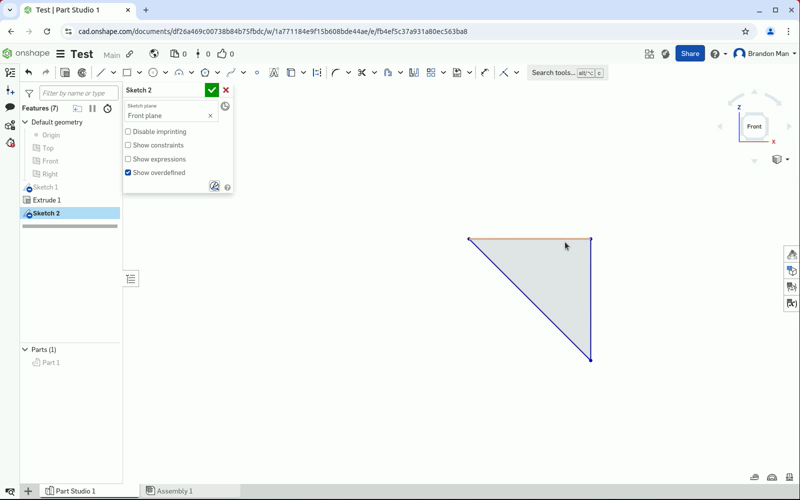
scroll(6)
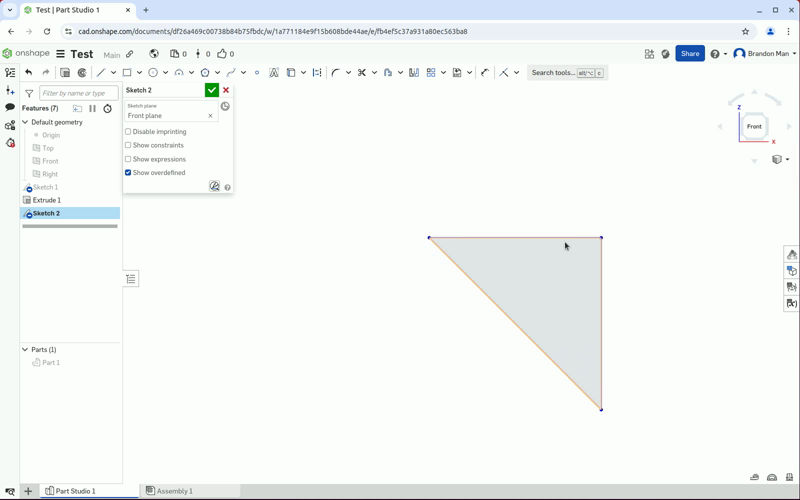
scroll(6)
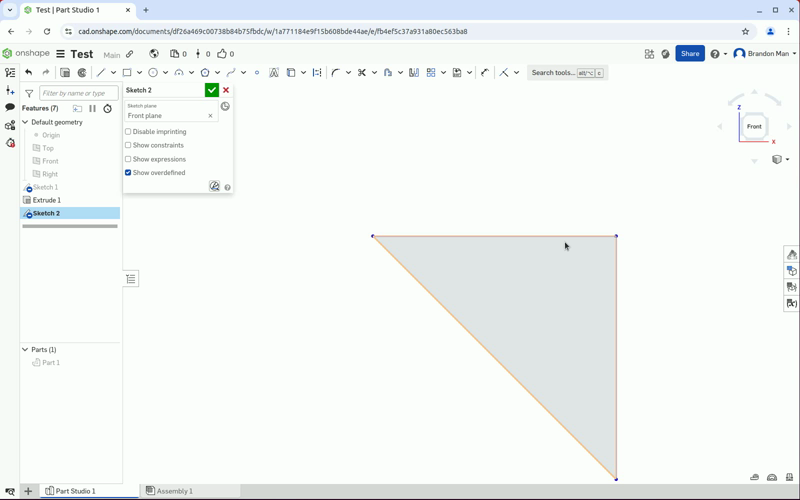
scroll(6)
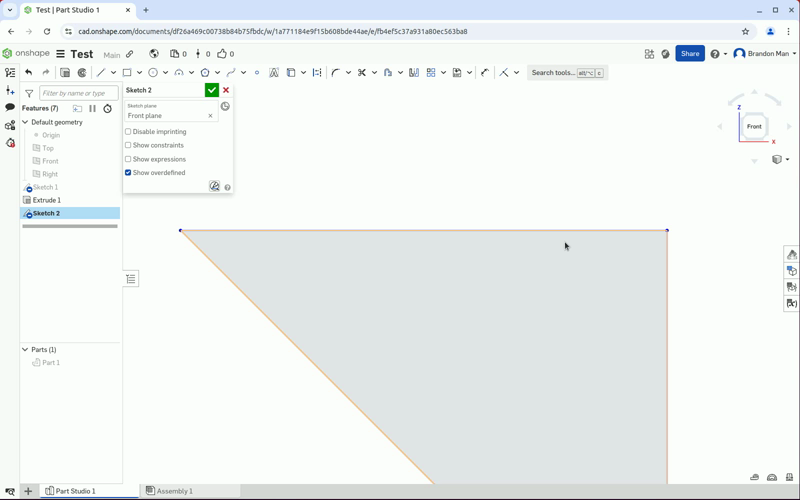
click(565, 241)
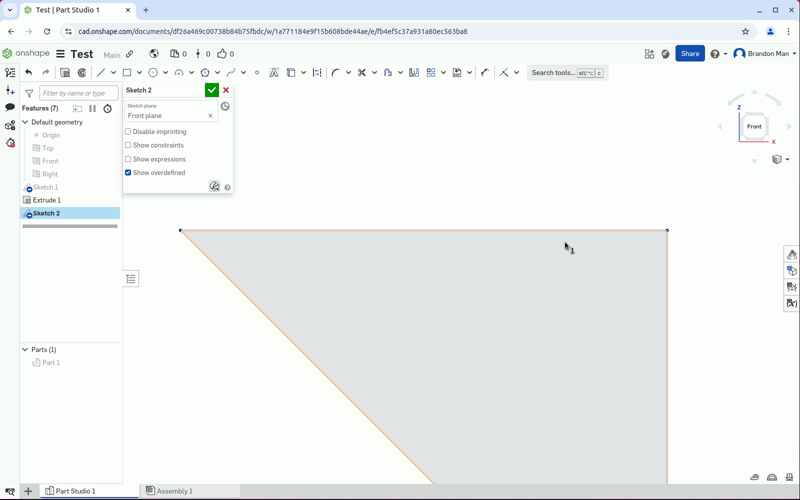
scroll(-6)
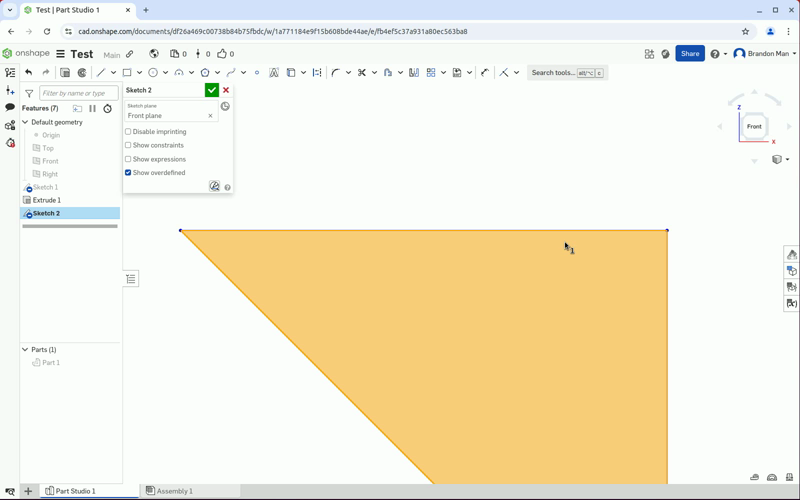
scroll(-6)
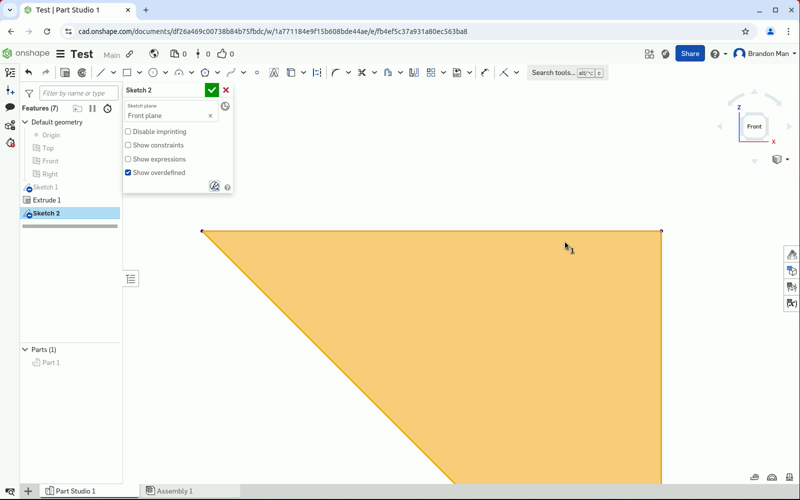
scroll(-6)
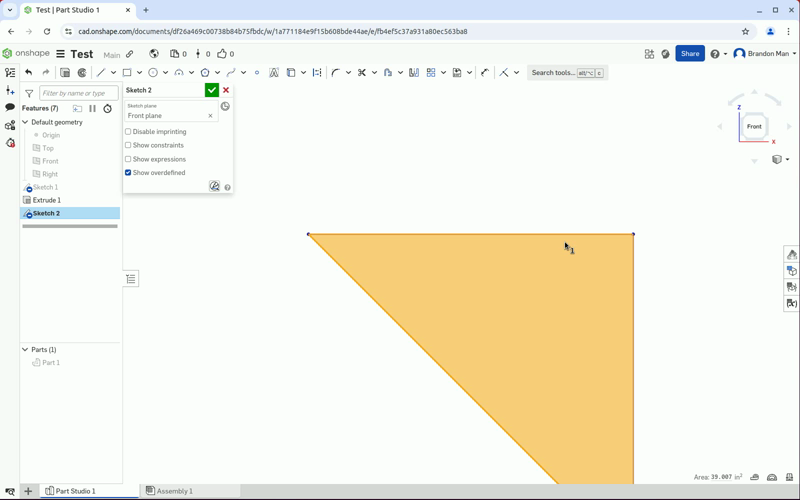
scroll(-6)
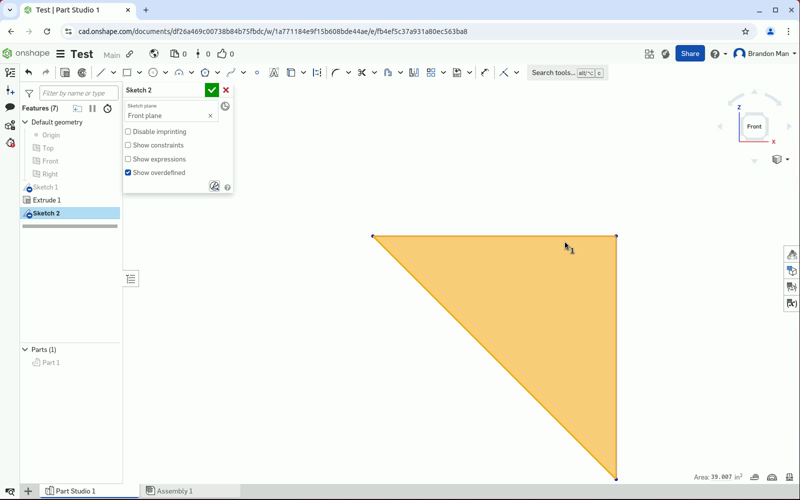
scroll(-6)
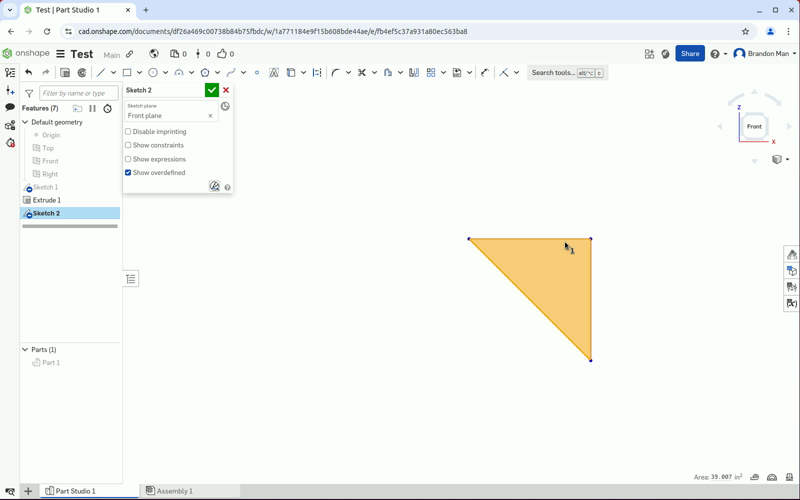
scroll(-6)
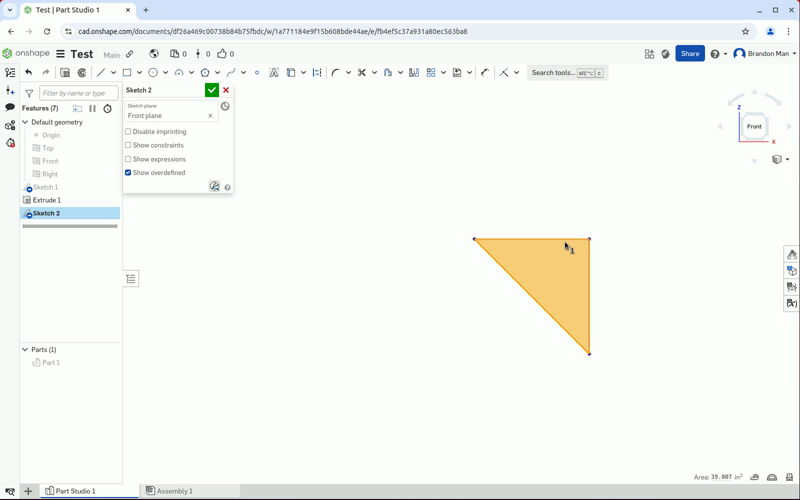
scroll(-6)
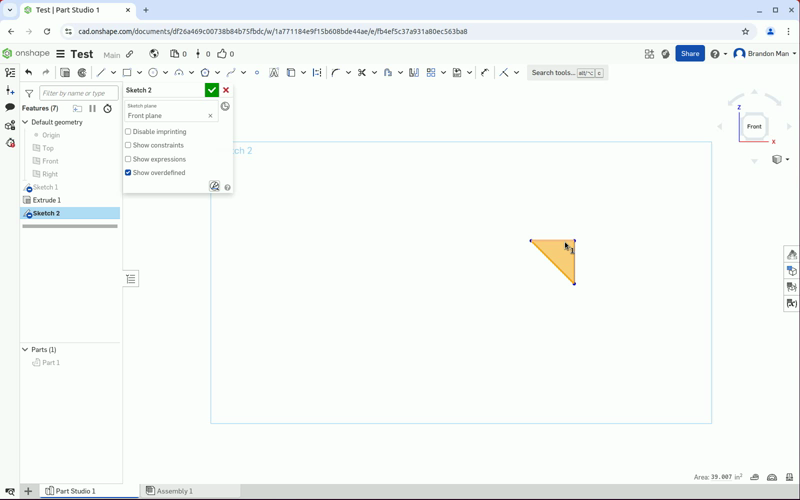
mouse_move(73, 352)
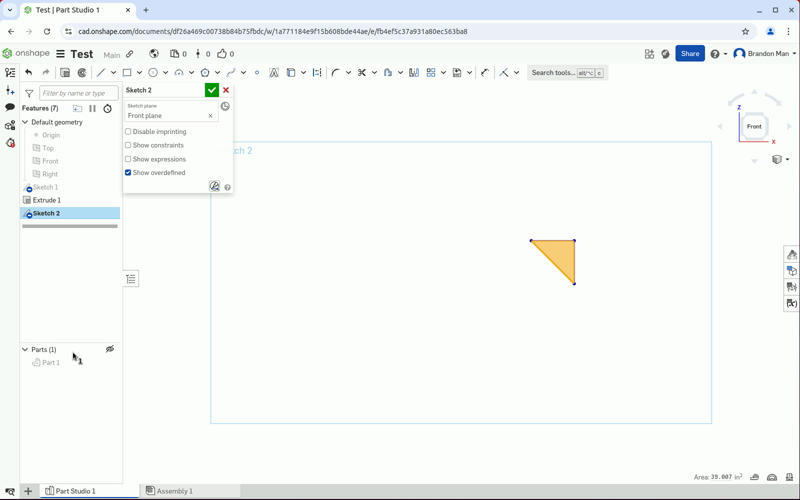
key(shift+y)
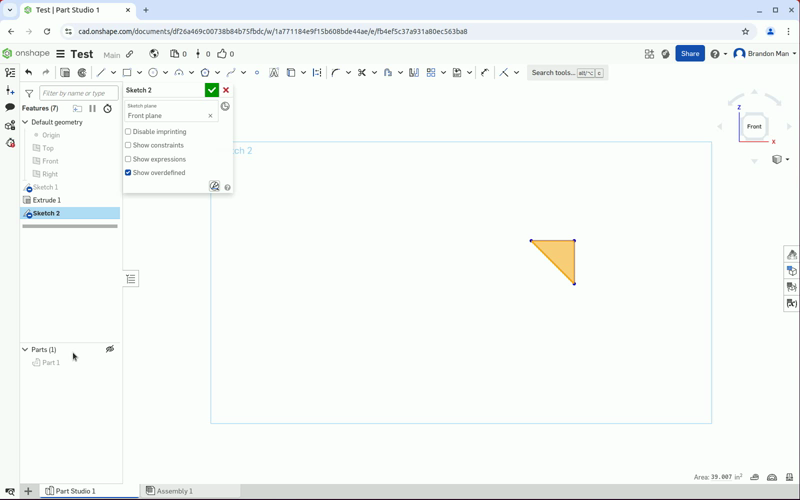
key(shift+e)
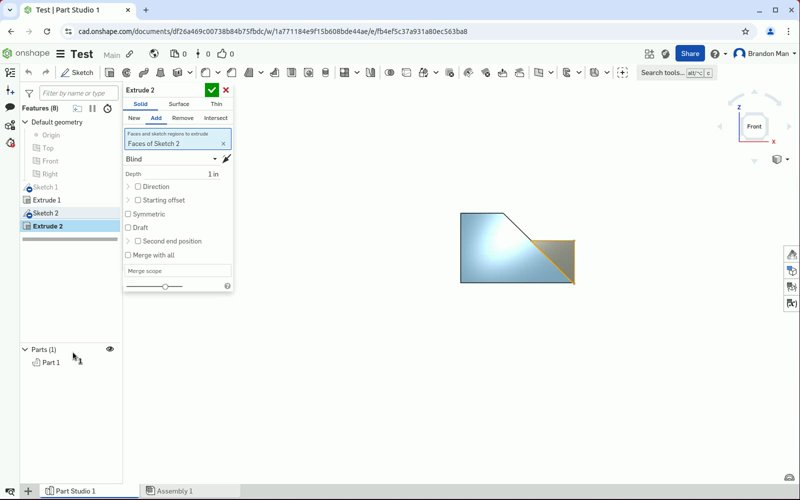
mouse_move(143, 106)
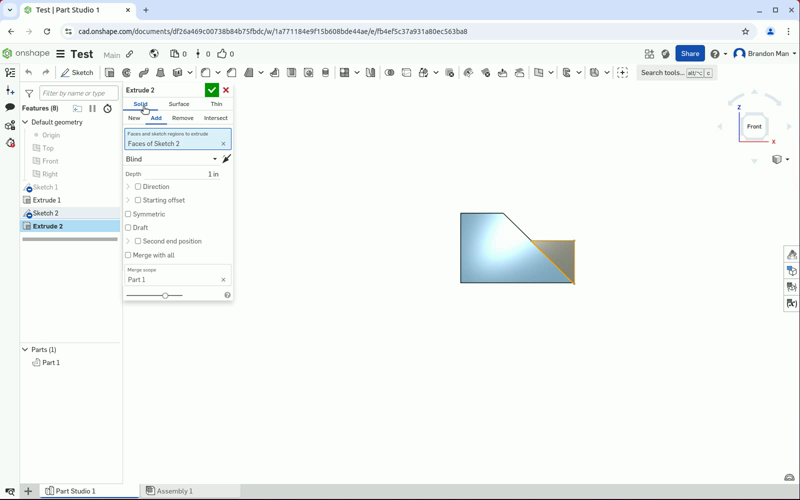
click(143, 106)
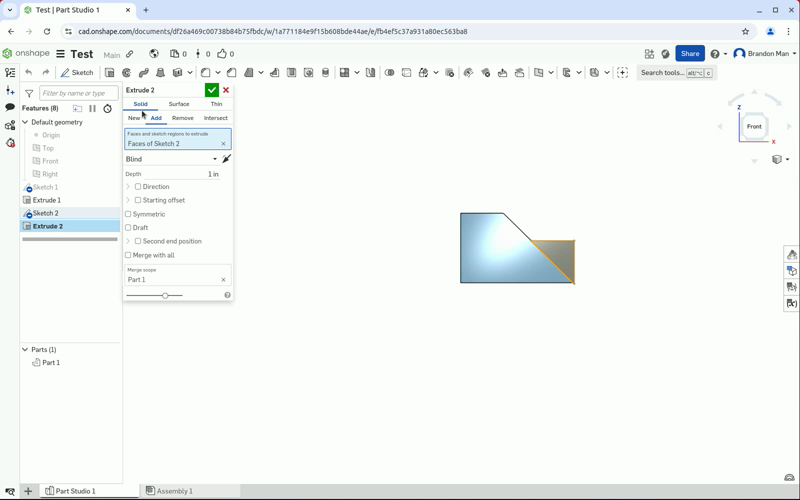
mouse_move(137, 120)
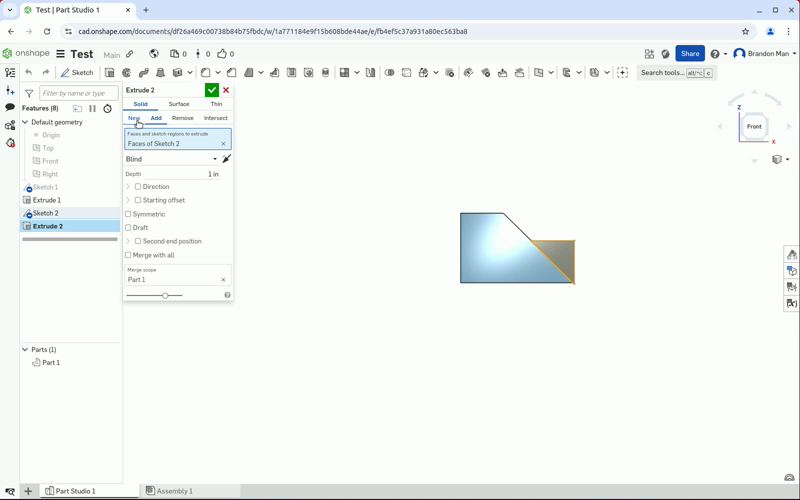
click(137, 120)
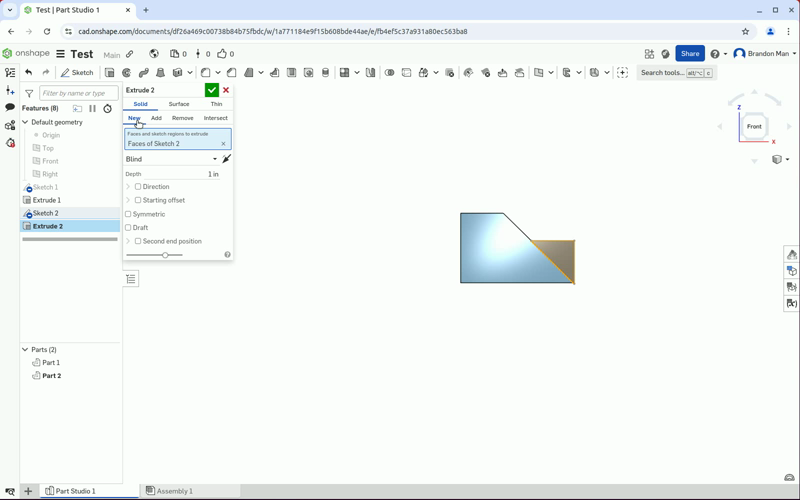
key(tab, 4)
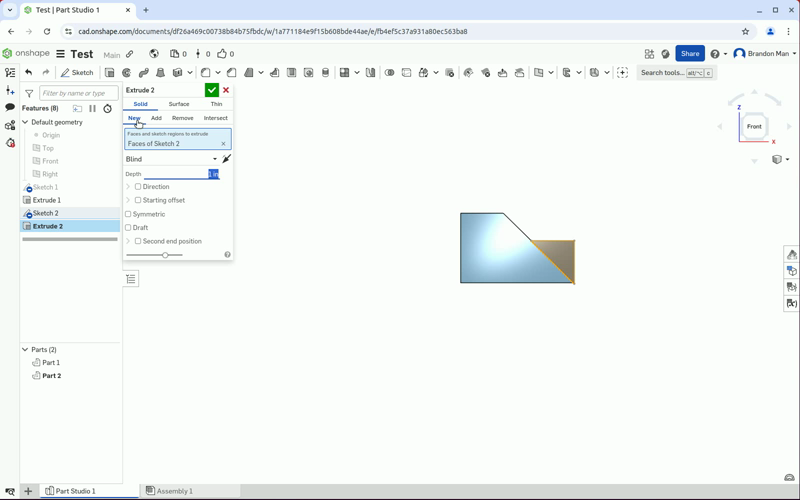
text(-14.443)
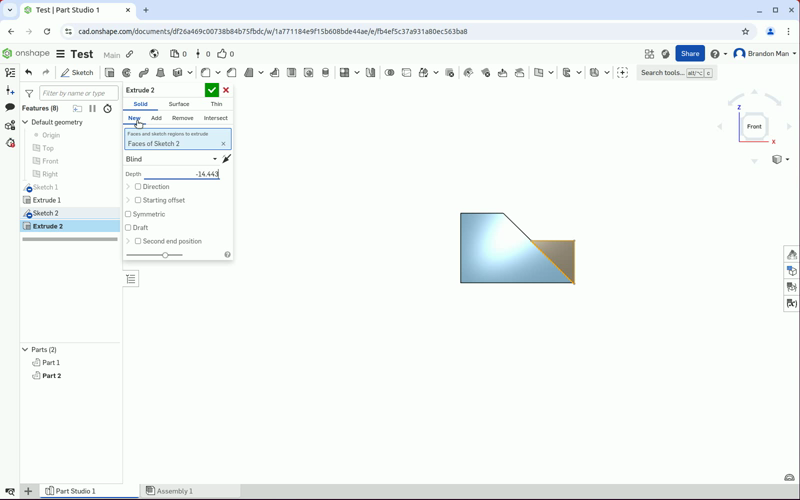
key(enter)
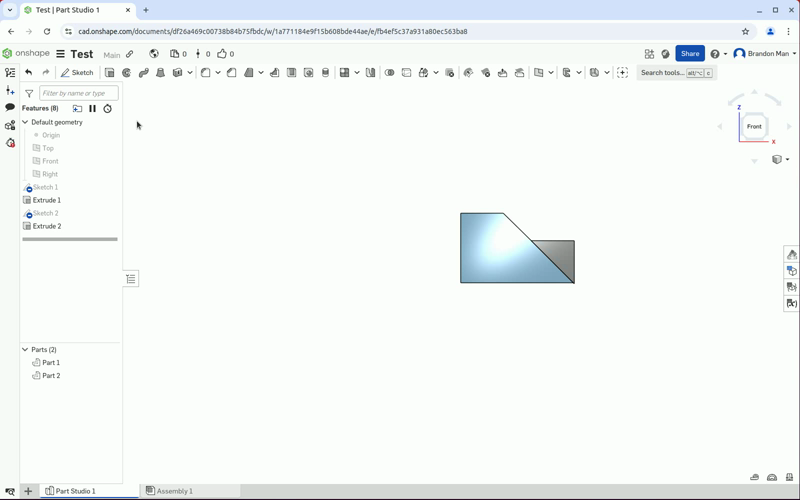
key(shift+h)
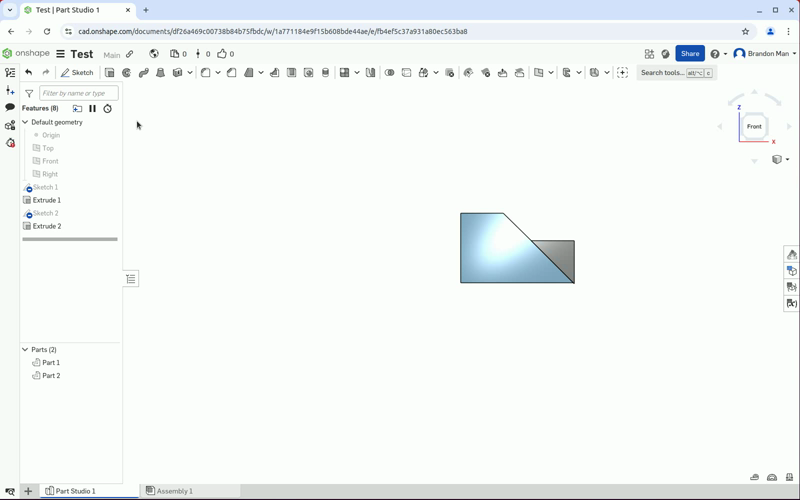
key(shift+h)
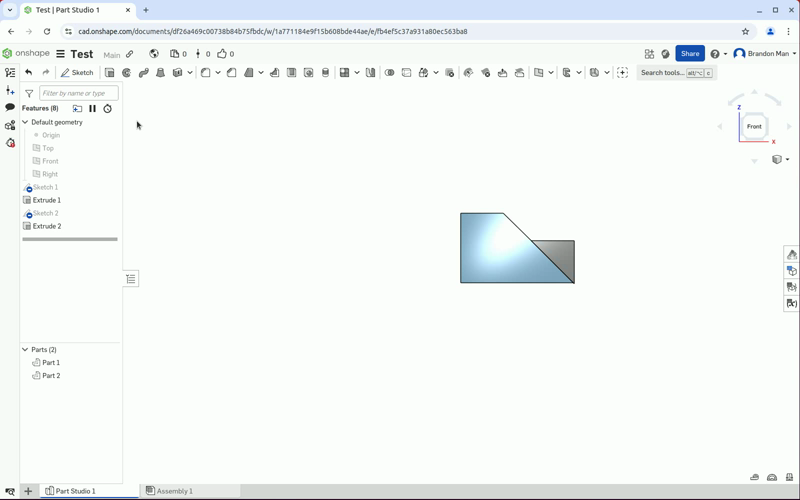
mouse_move(73, 189)
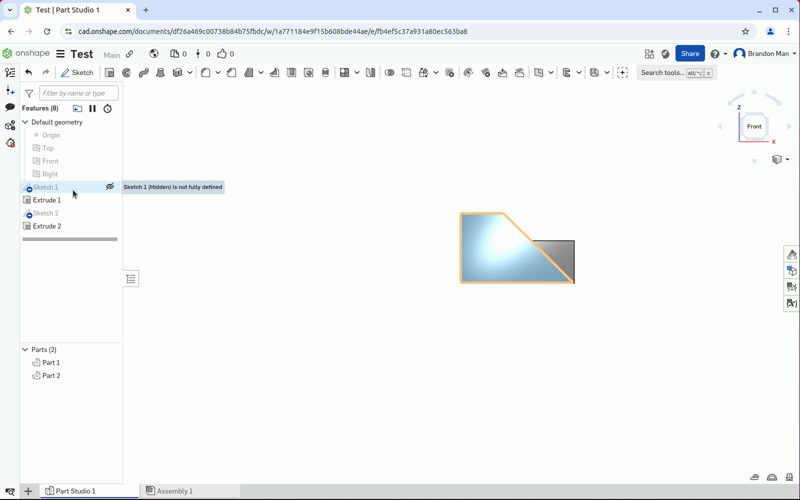
click(73, 189)
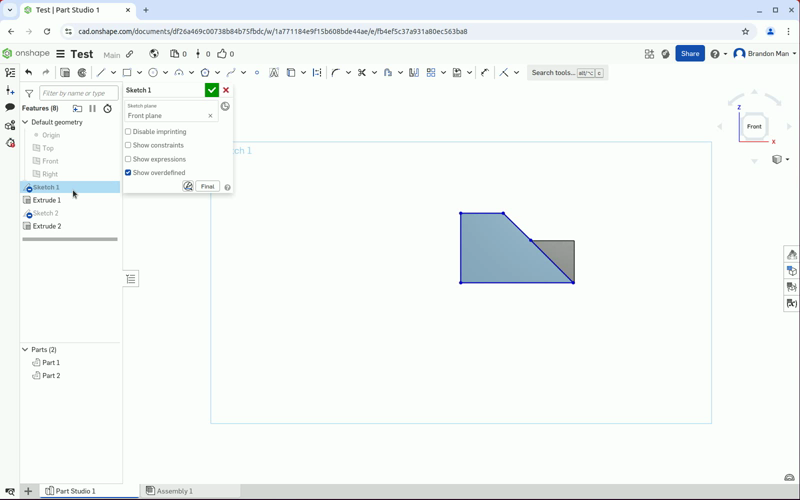
mouse_move(229, 92)
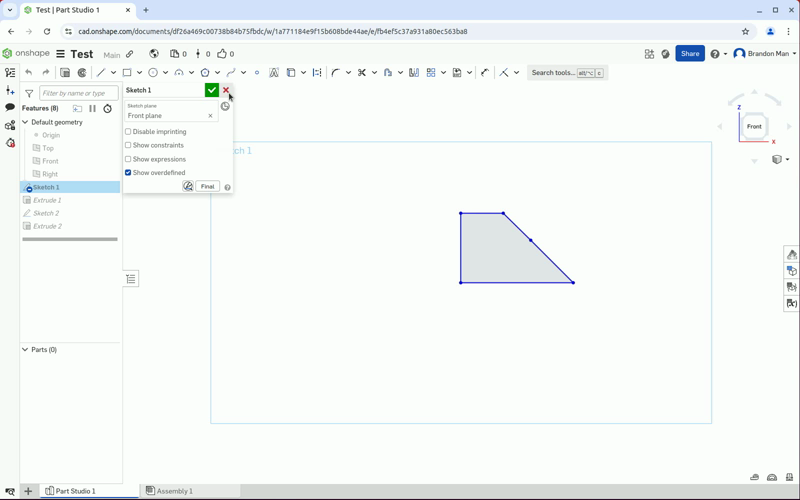
click(229, 92)
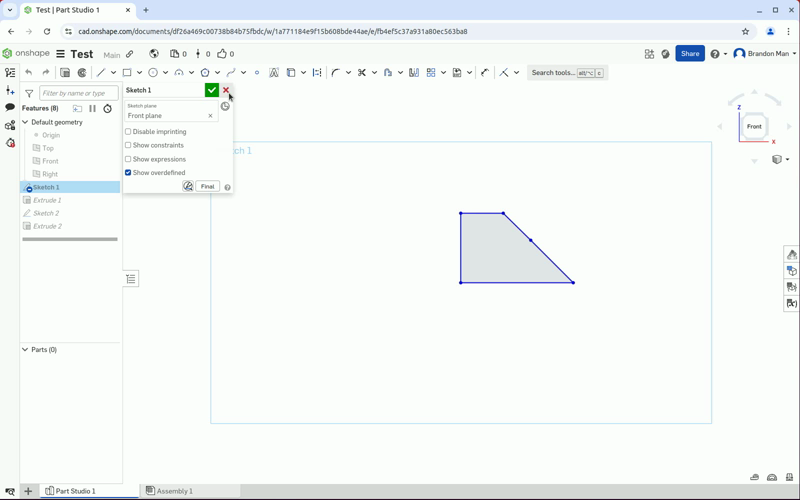
key(shift+s)
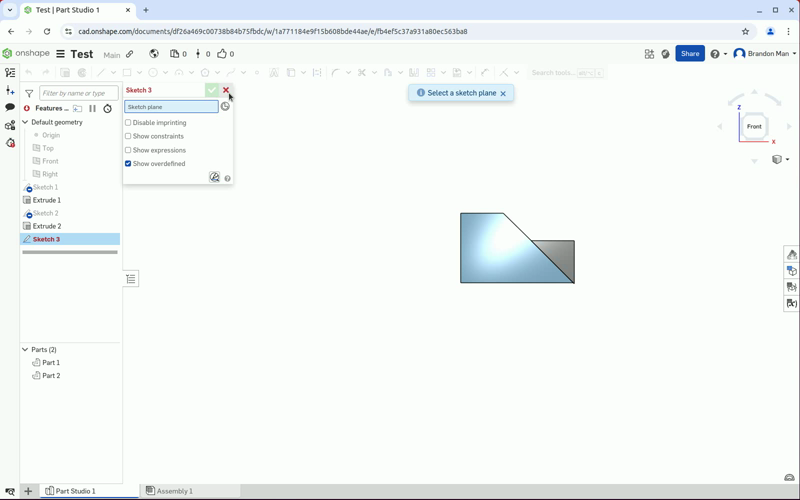
mouse_move(73, 163)
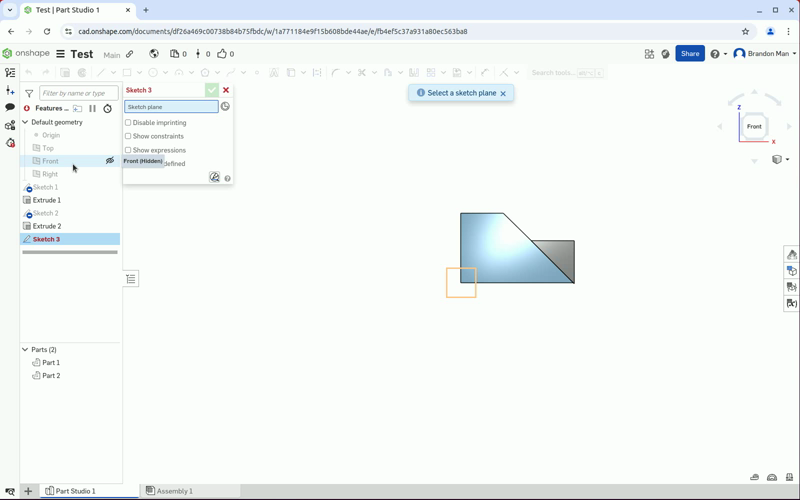
click(73, 163)
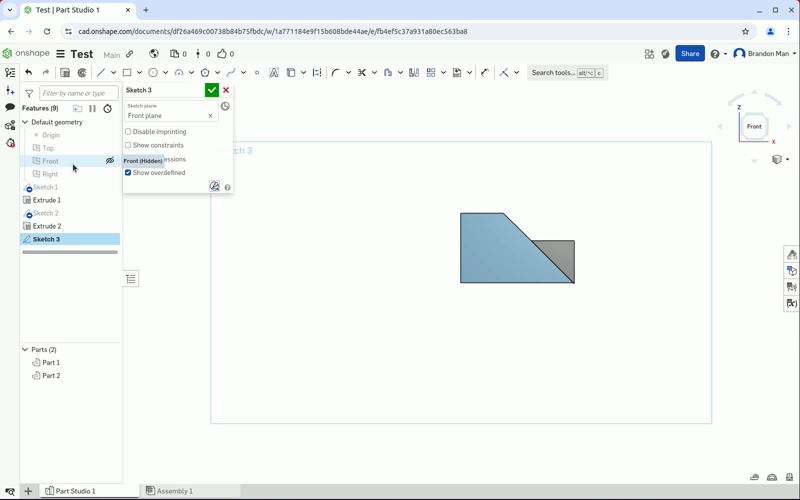
mouse_move(73, 352)
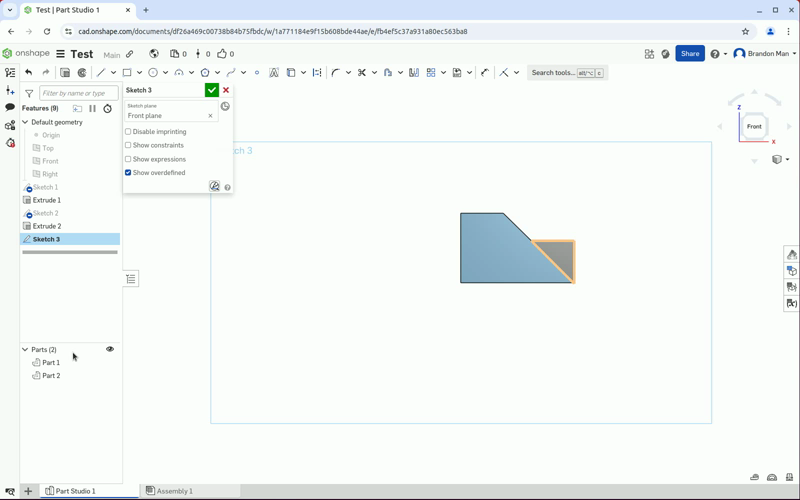
key(y)
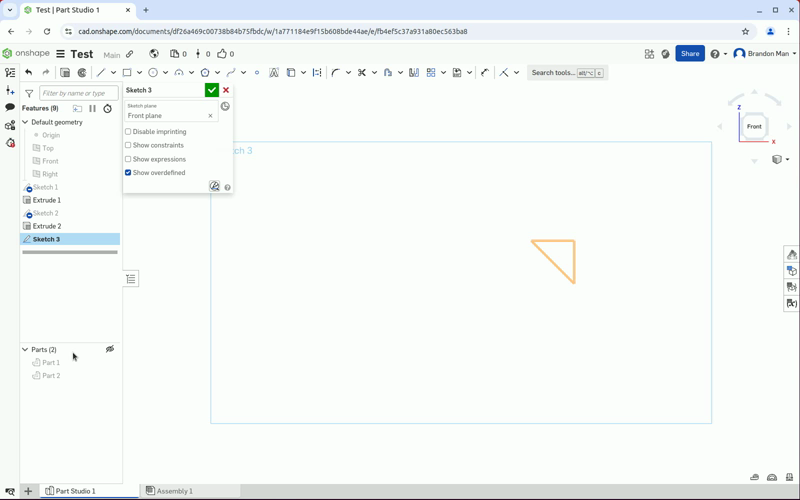
key(l)
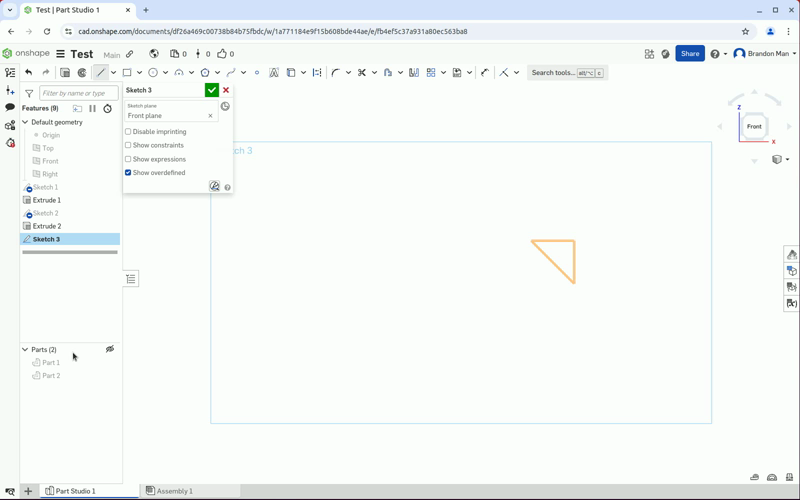
key_down(shift)
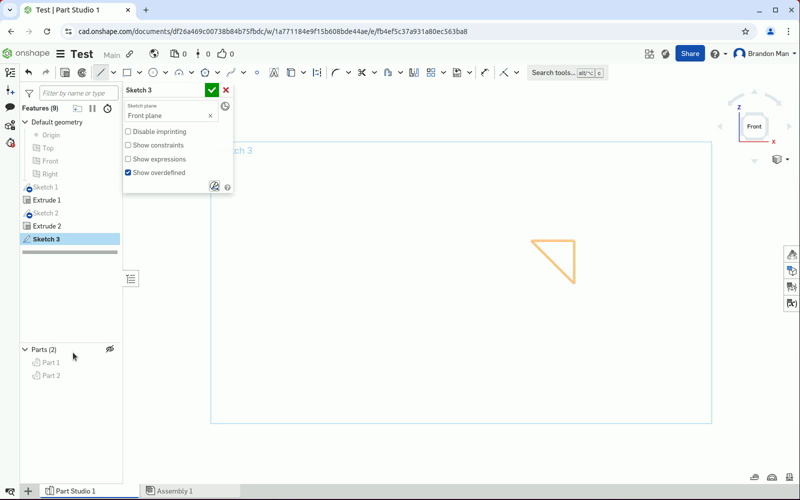
mouse_move(531, 240)
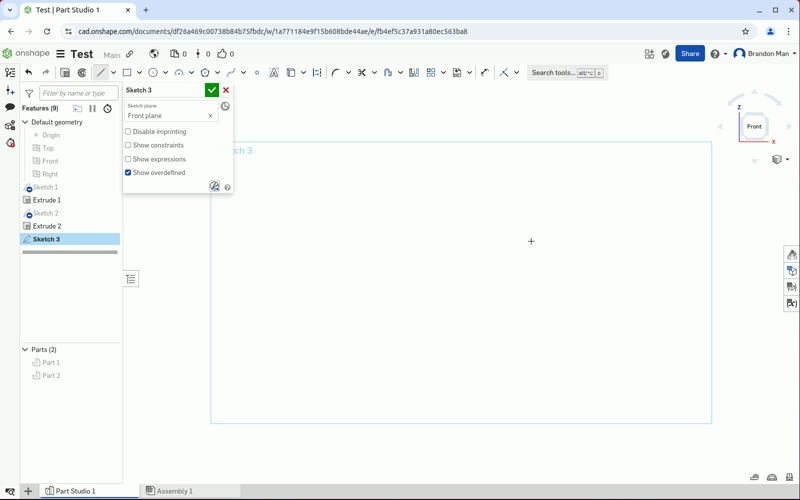
click(531, 240)
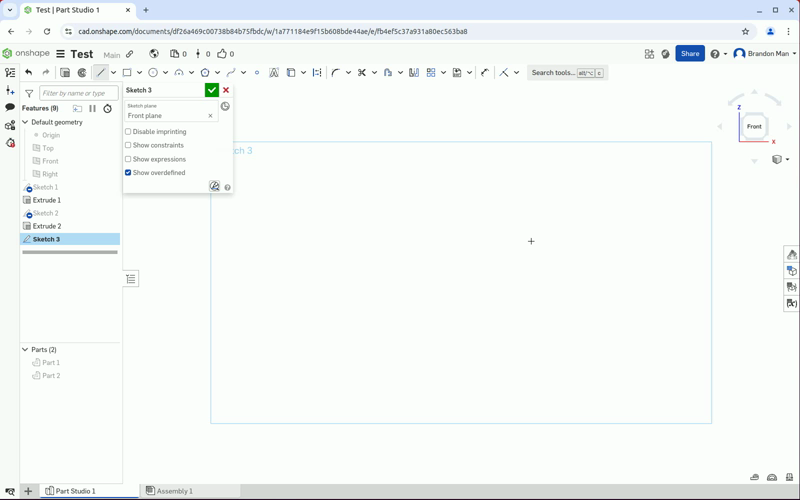
key_up(shift)
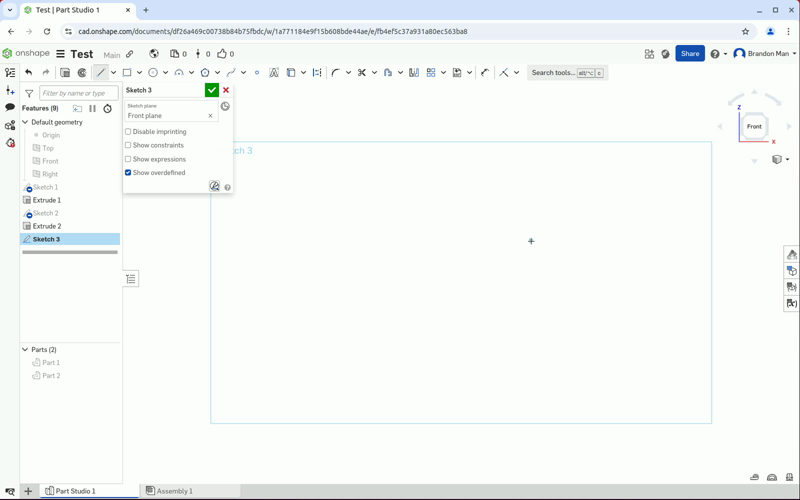
key_down(shift)
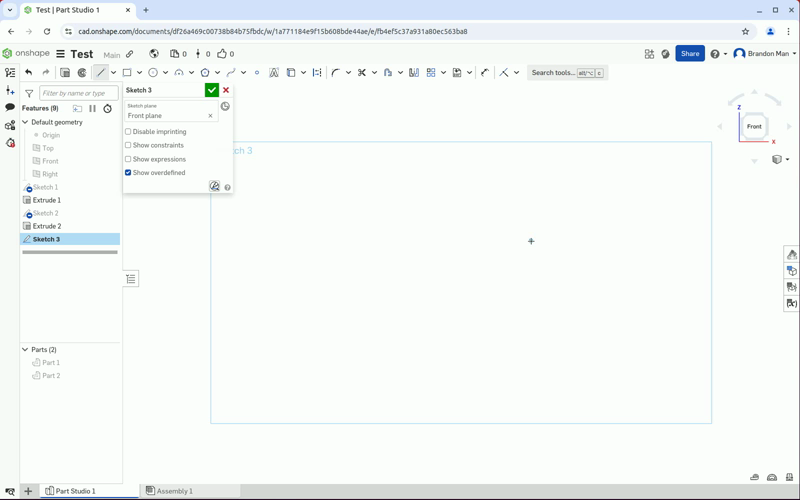
mouse_move(574, 283)
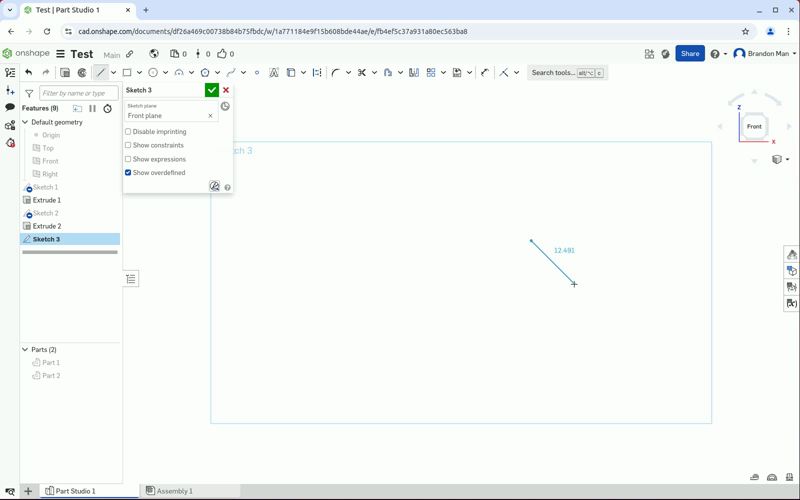
click(574, 283)
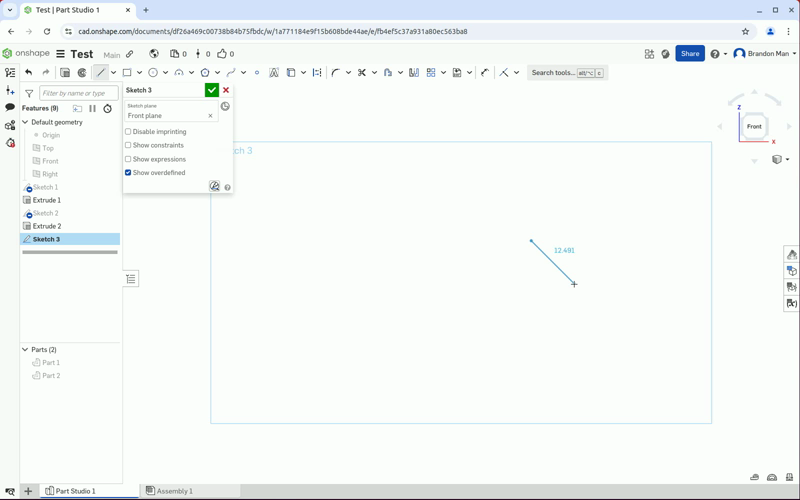
key_up(shift)
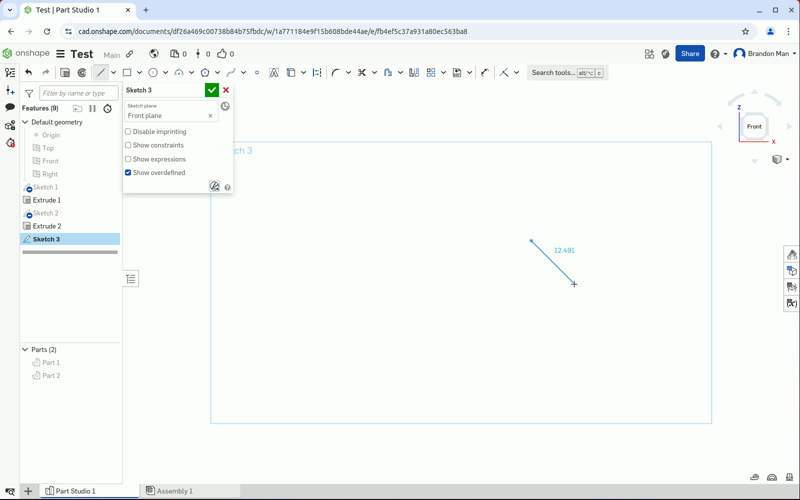
key_down(shift)
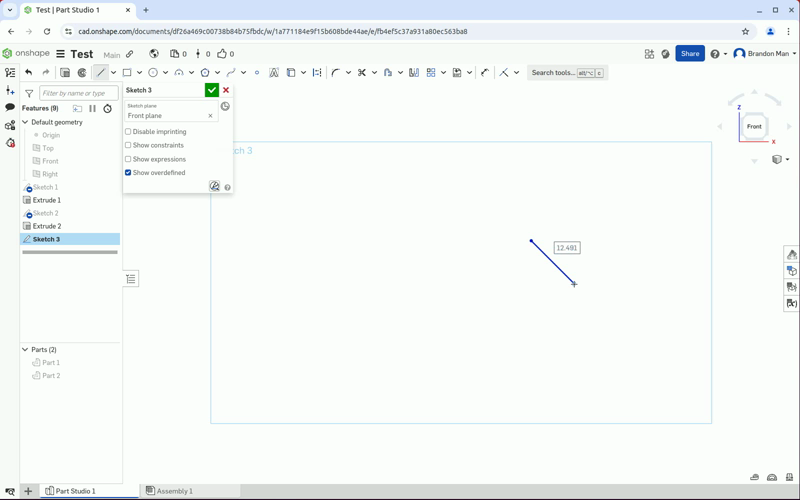
mouse_move(589, 283)
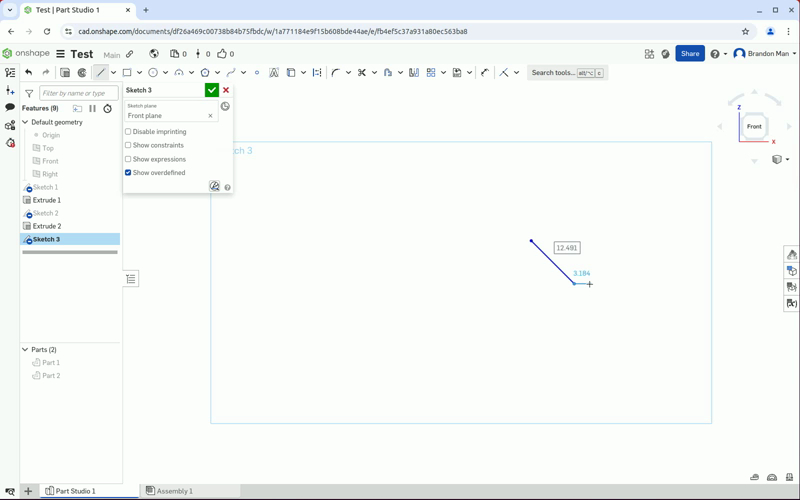
mouse_move(574, 240)
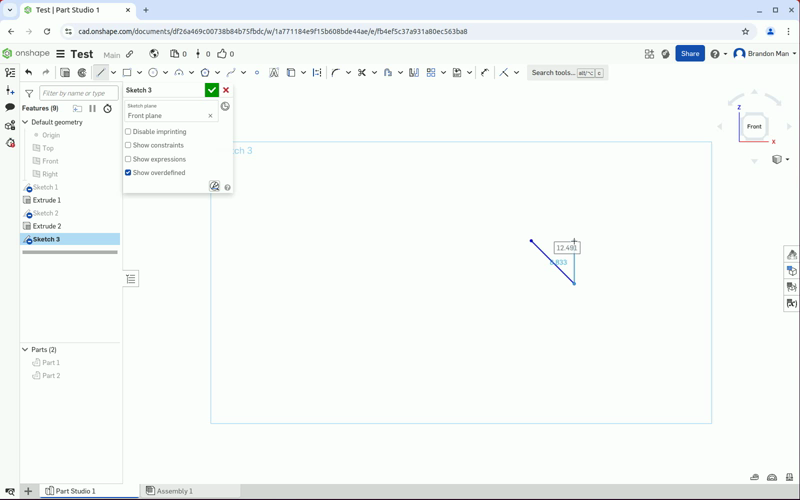
click(574, 240)
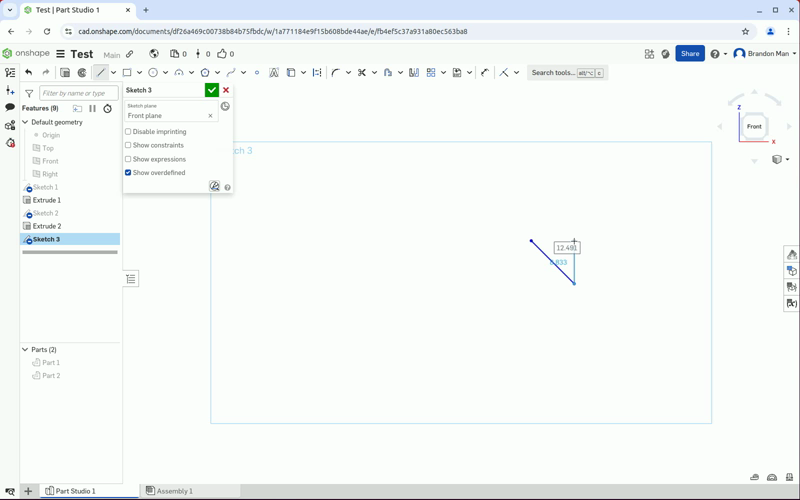
key_up(shift)
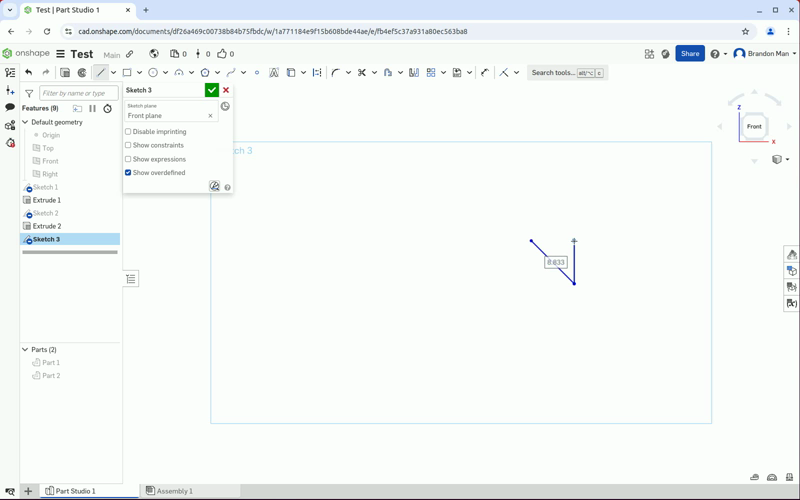
mouse_move(589, 240)
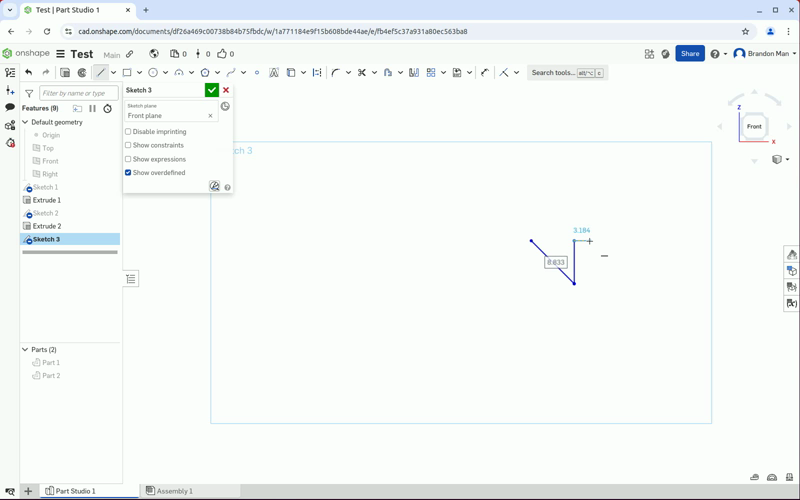
key_down(shift)
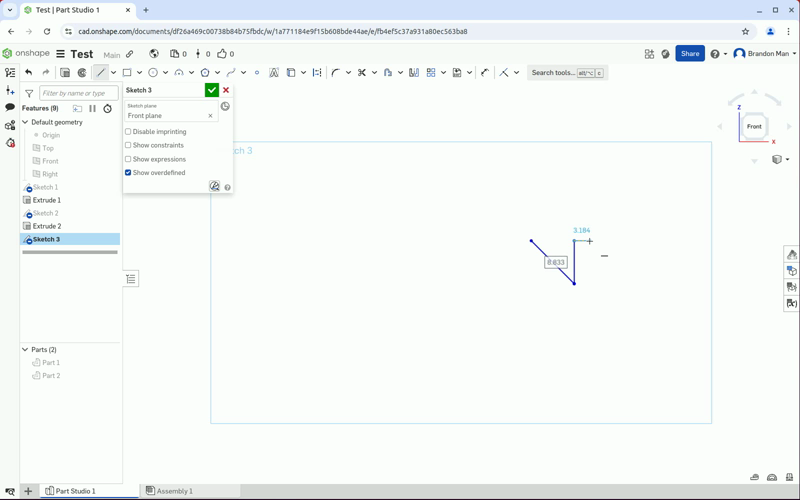
mouse_move(531, 240)
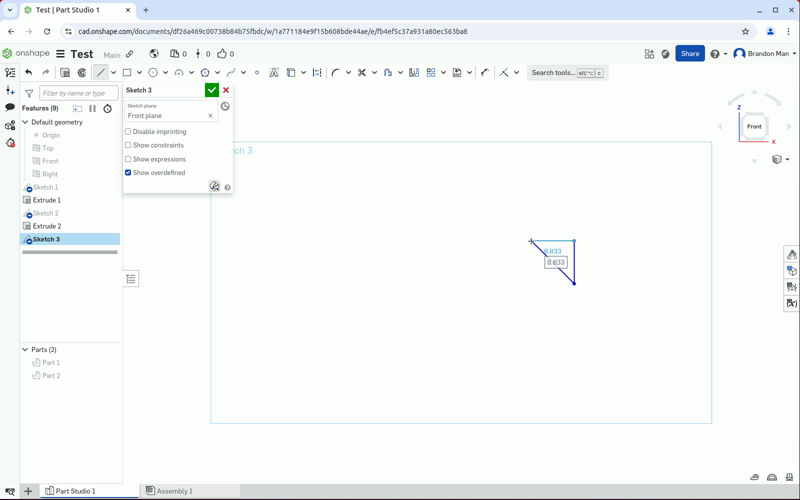
key_up(shift)
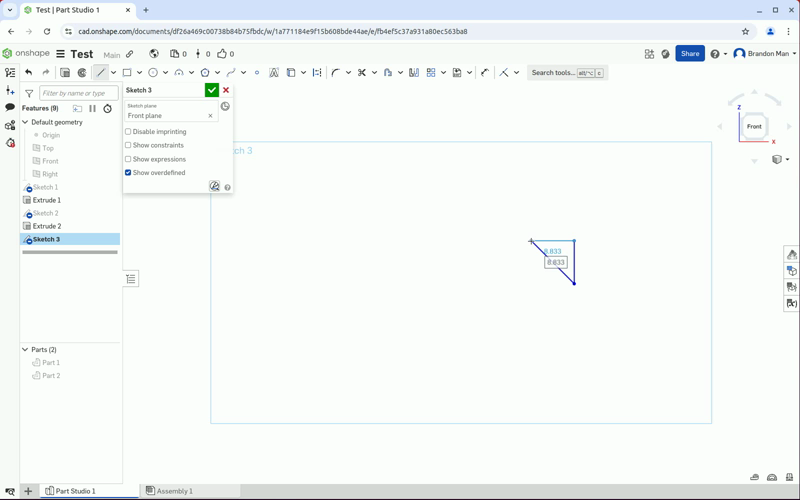
click(531, 240)
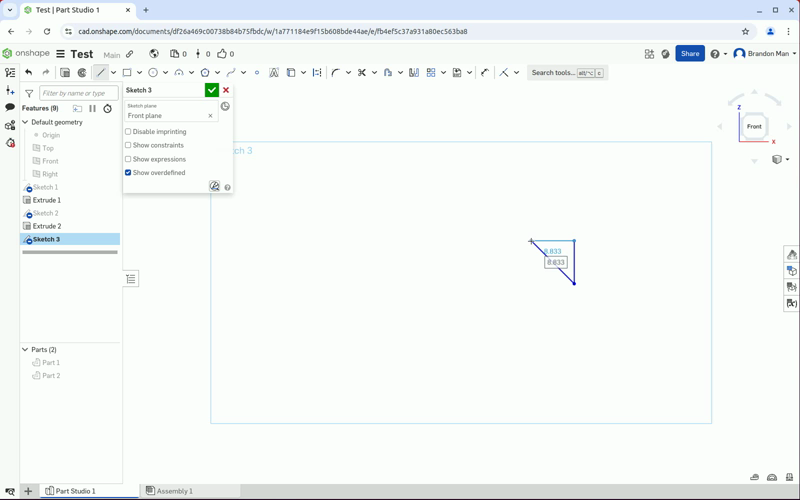
key(esc)
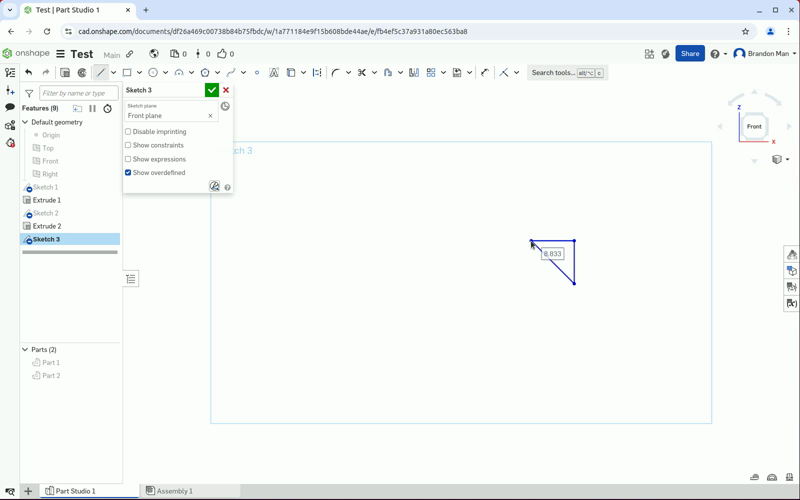
mouse_move(569, 274)
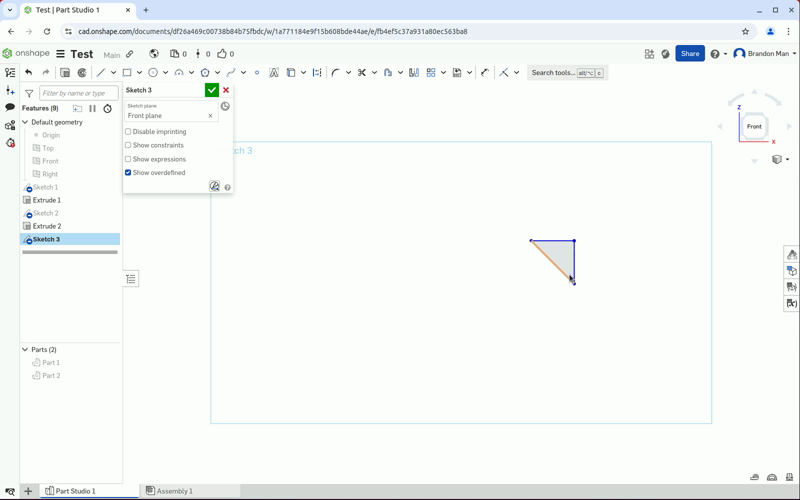
scroll(6)
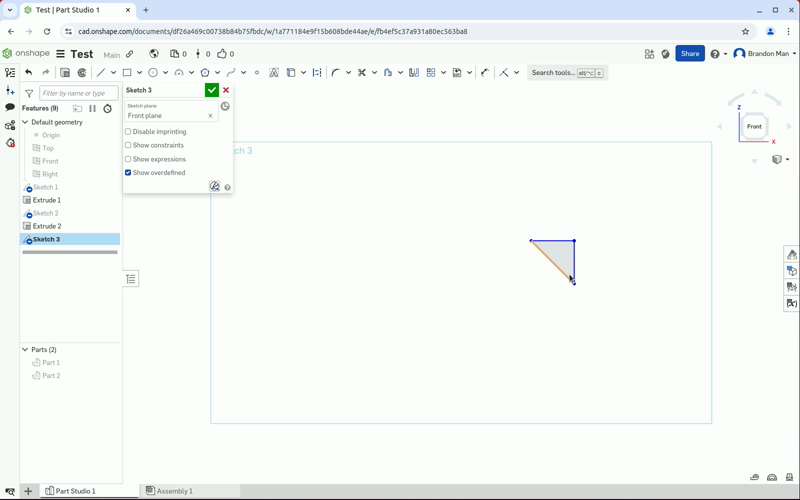
scroll(6)
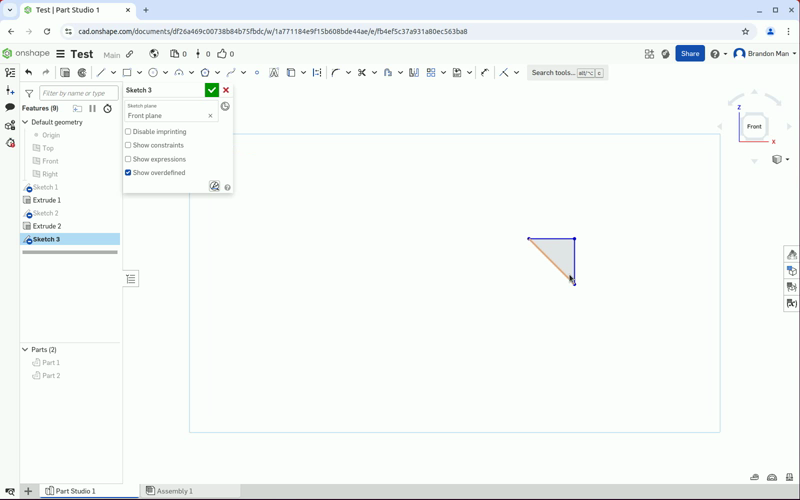
scroll(6)
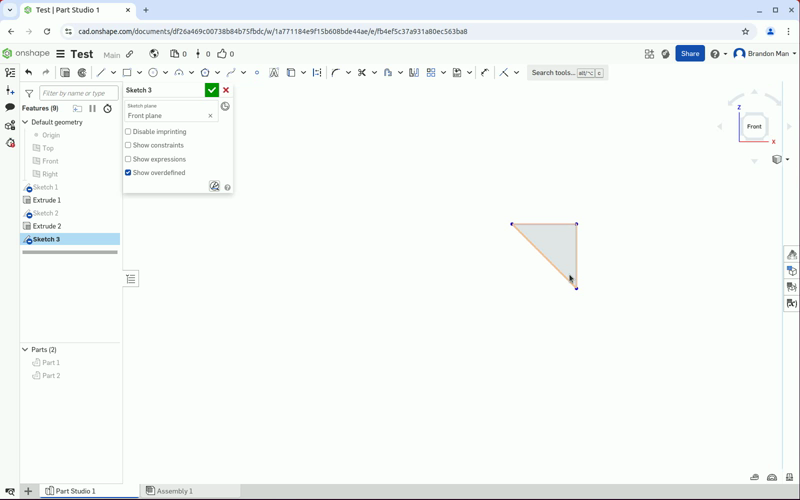
scroll(6)
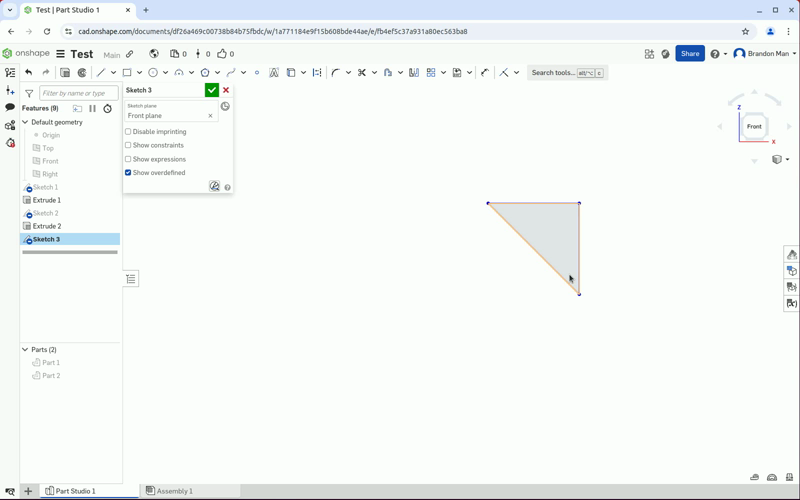
scroll(6)
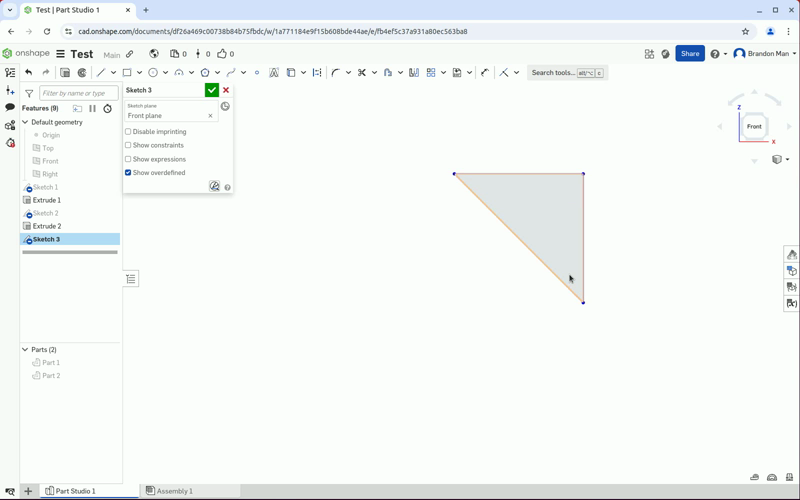
scroll(6)
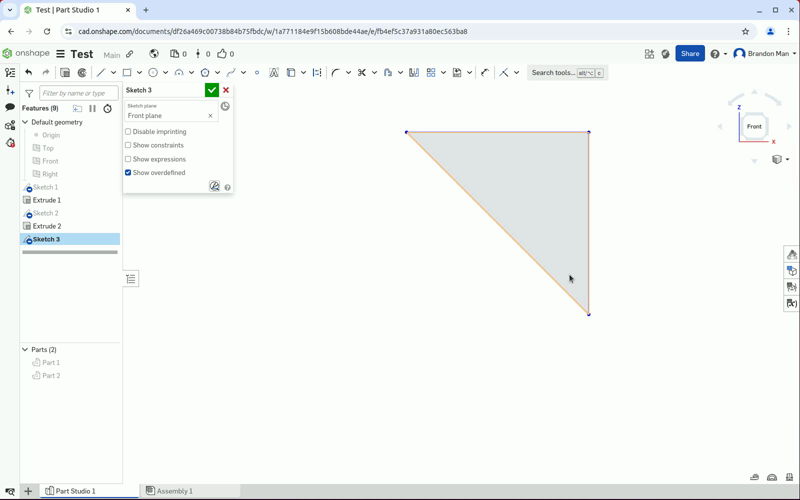
scroll(6)
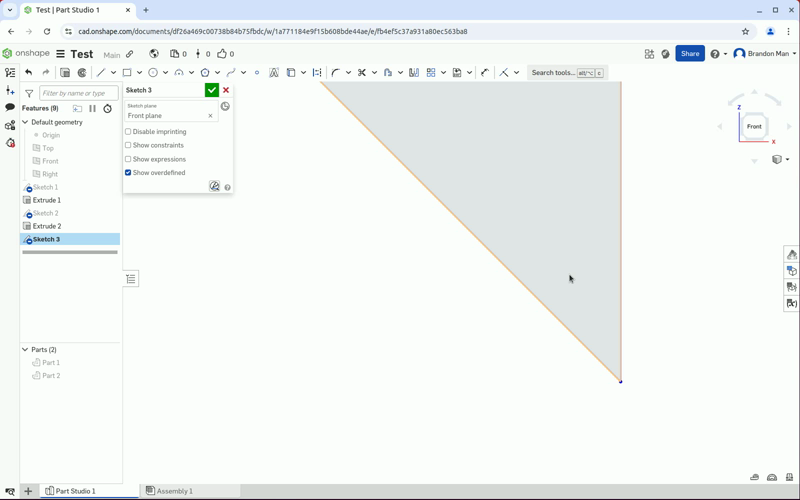
click(569, 274)
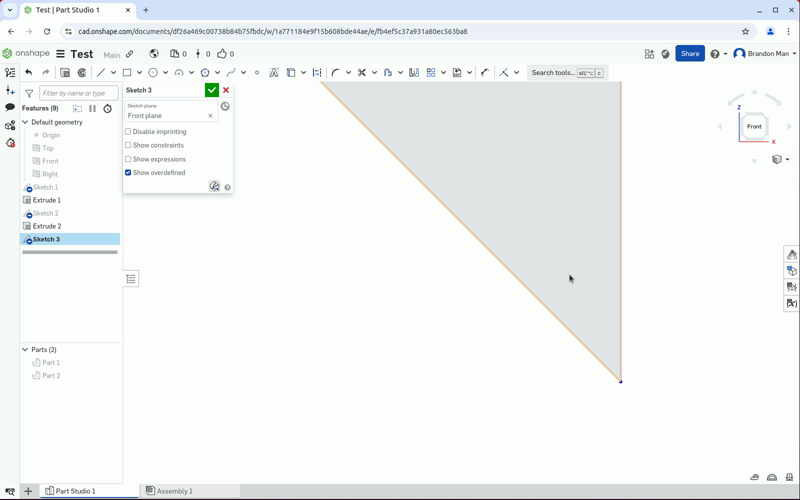
scroll(-6)
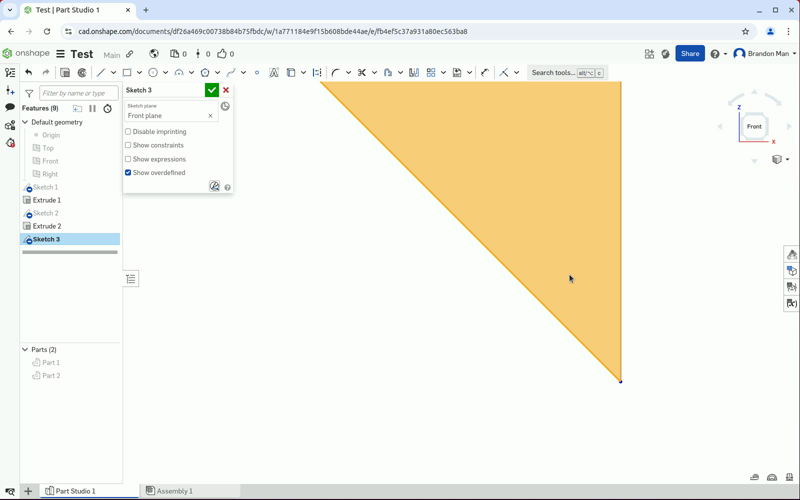
scroll(-6)
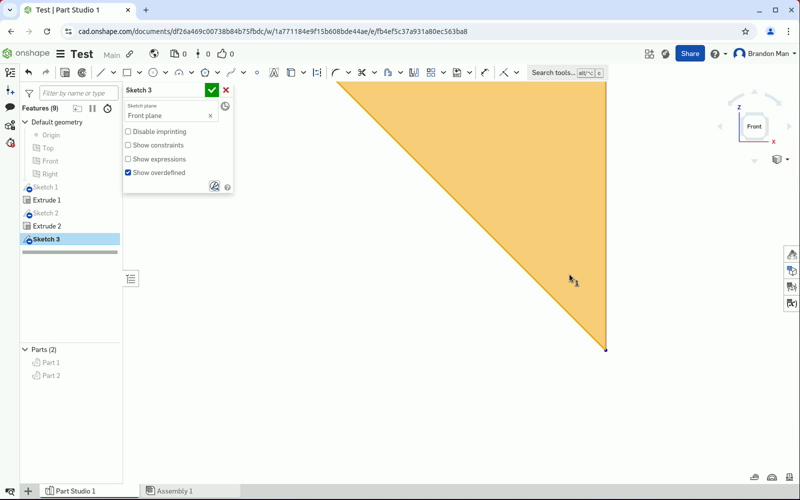
scroll(-6)
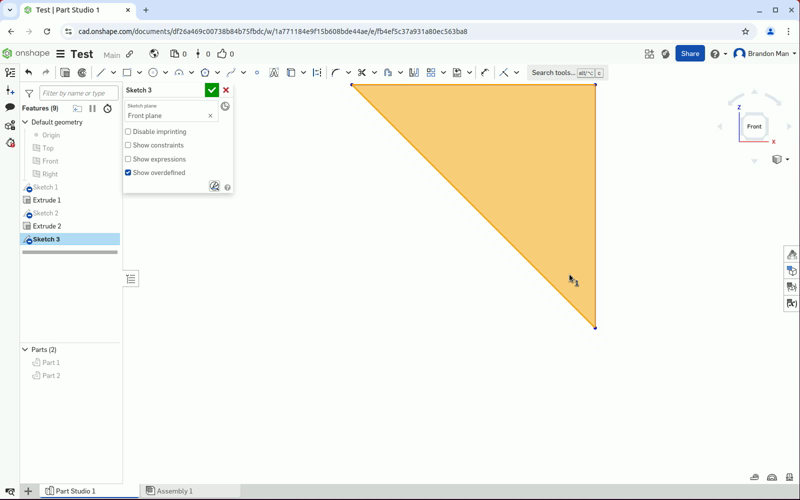
scroll(-6)
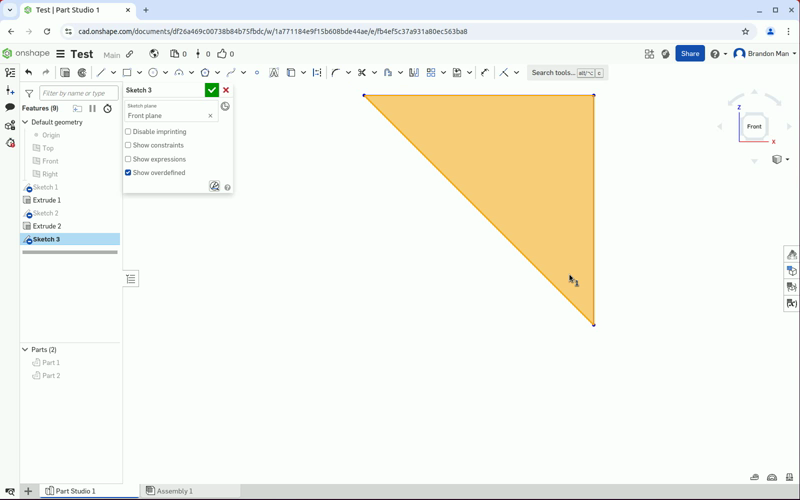
scroll(-6)
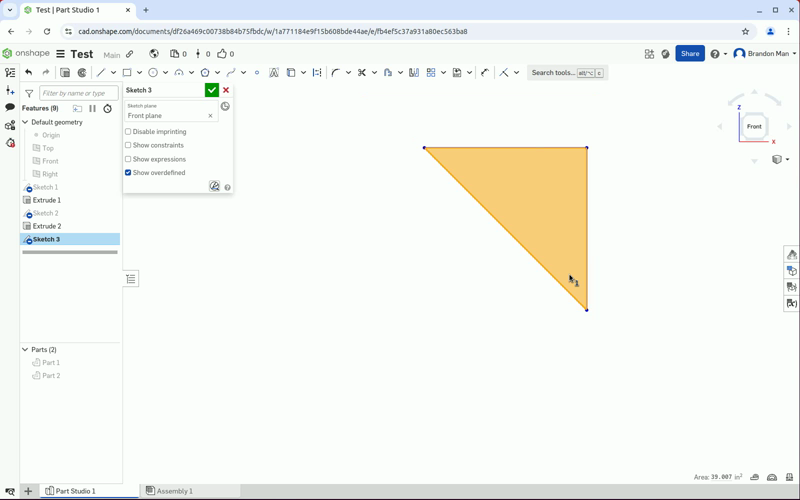
scroll(-6)
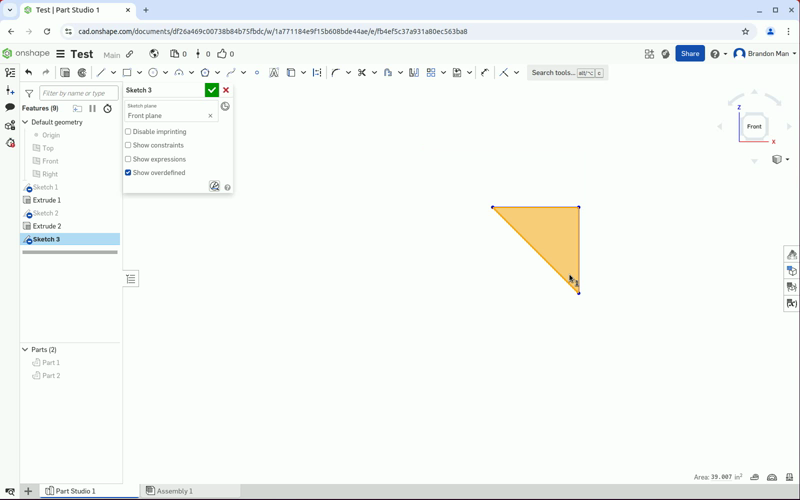
scroll(-6)
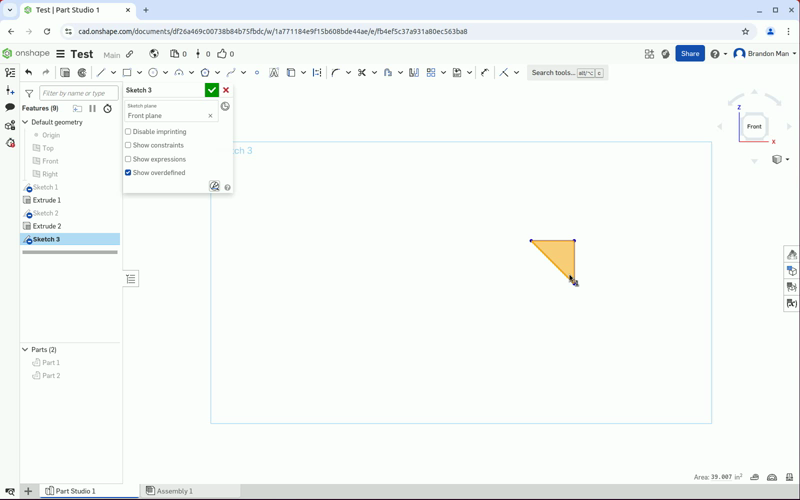
mouse_move(73, 352)
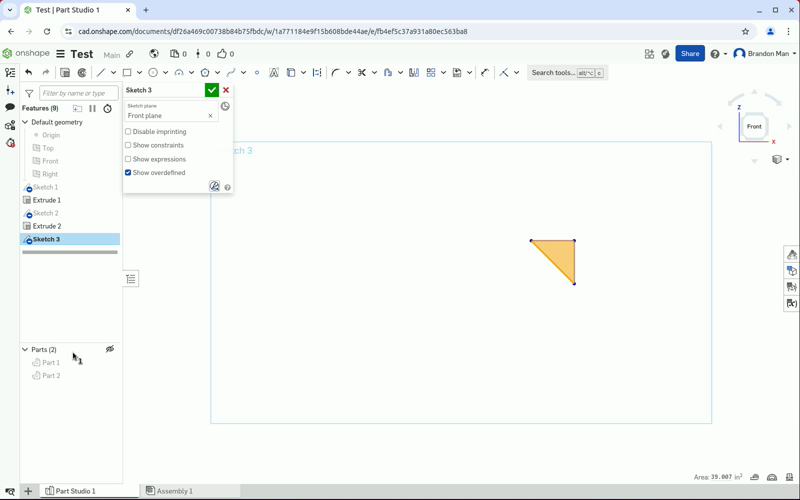
key(shift+y)
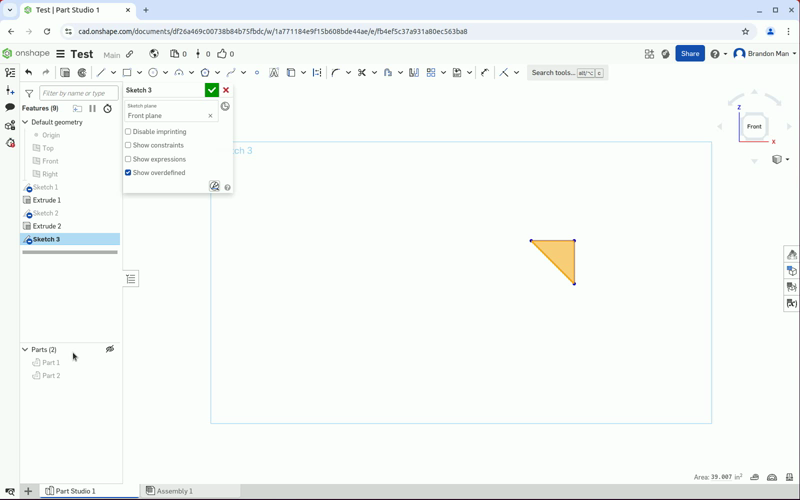
key(shift+e)
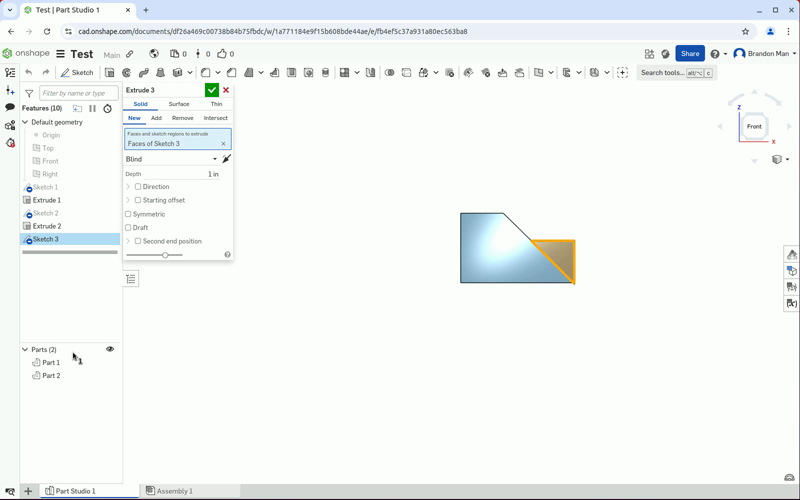
mouse_move(143, 106)
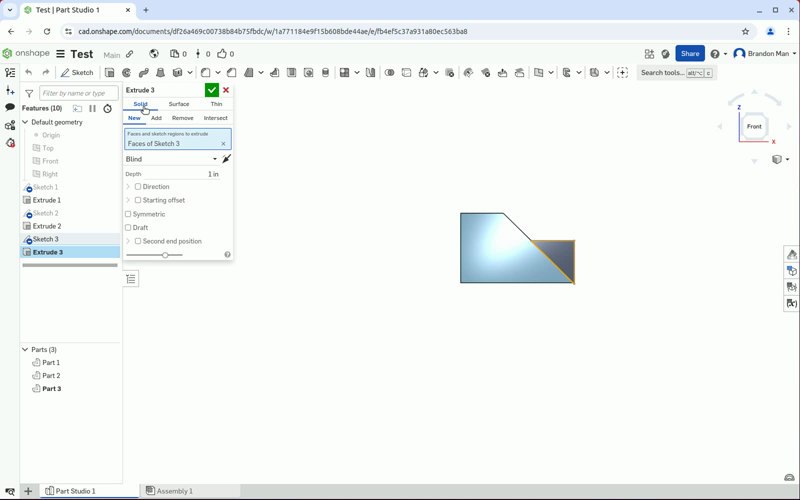
click(143, 106)
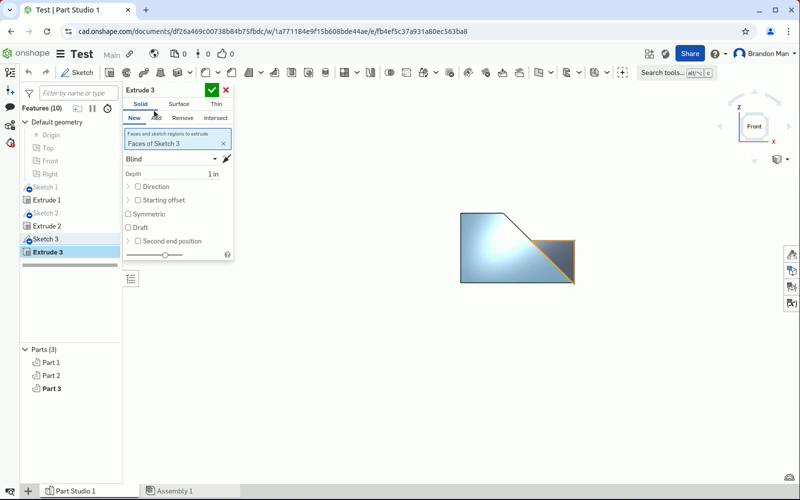
mouse_move(186, 120)
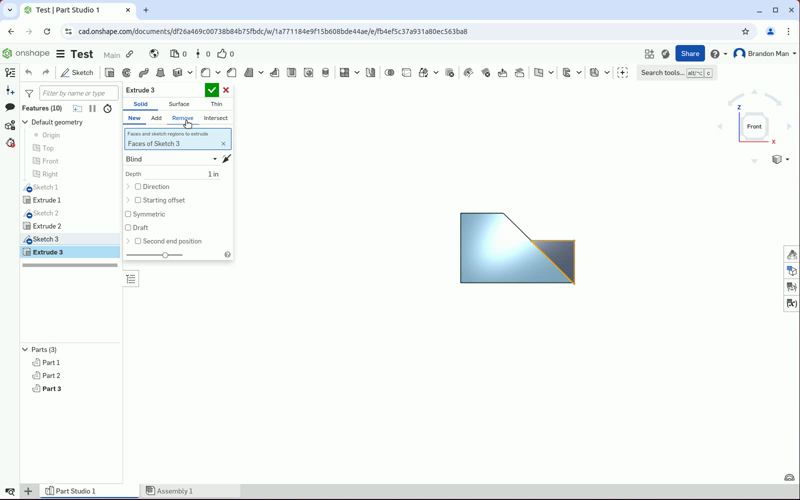
click(186, 120)
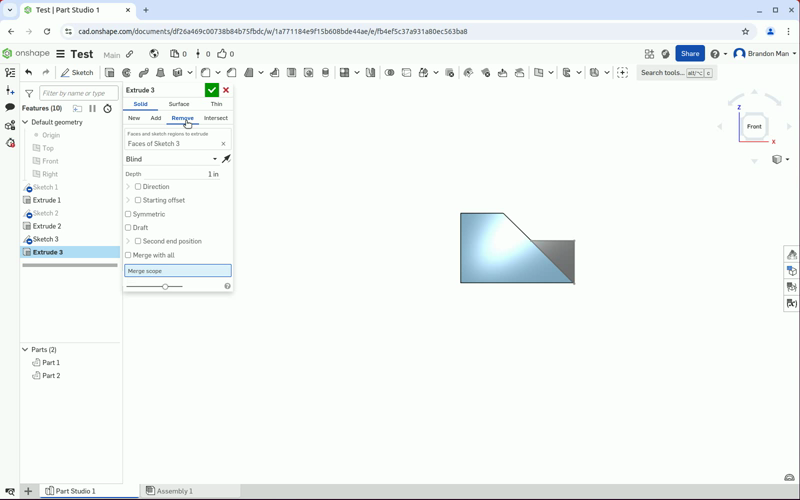
key(tab, 4)
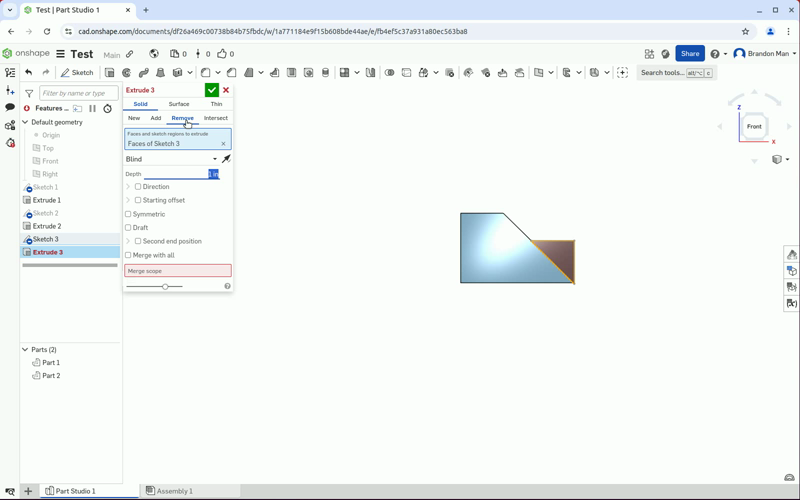
text(5.777)
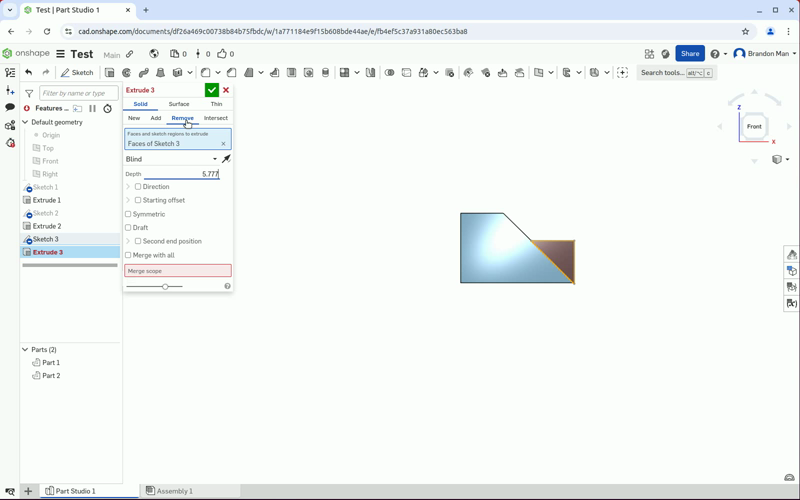
key(tab, 6)
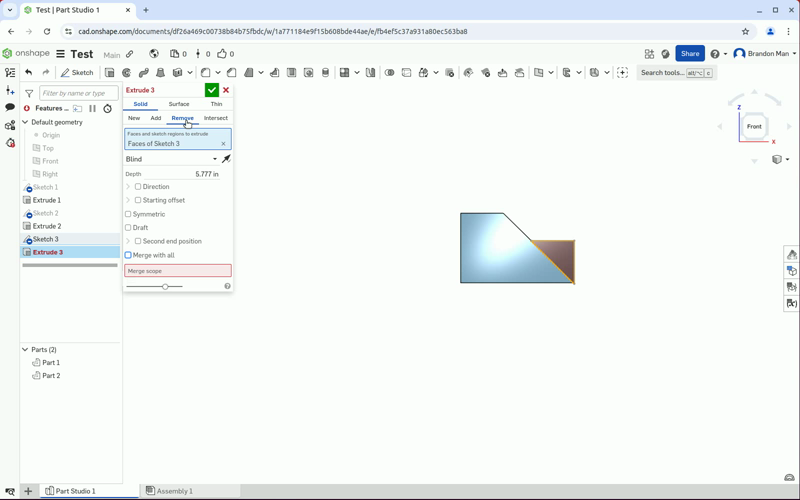
key(space)
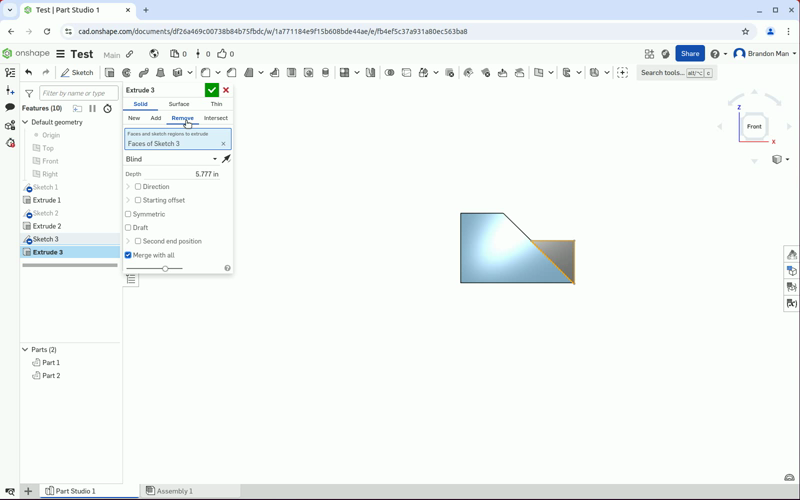
key(enter)
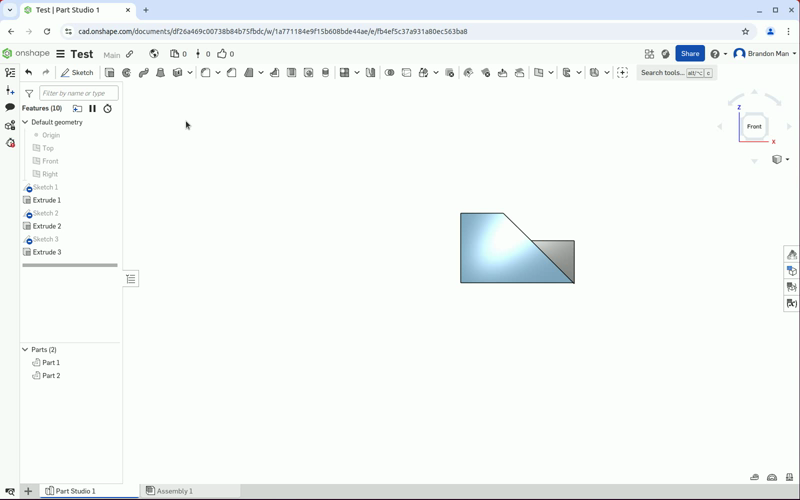
key(shift+h)
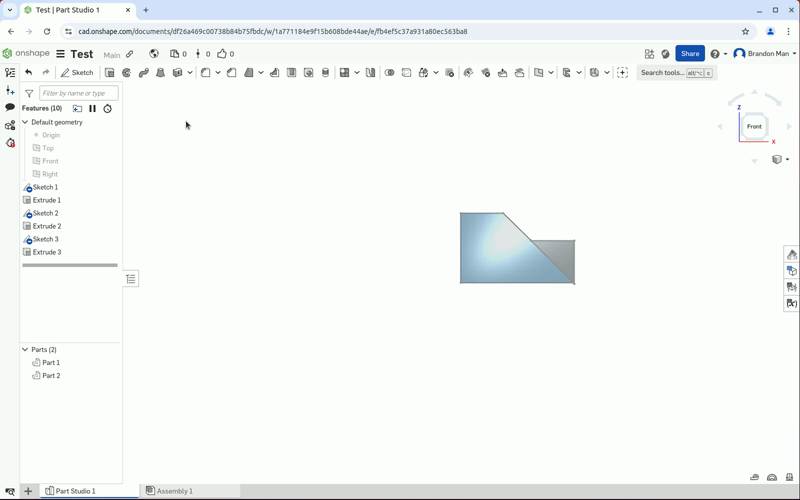
key(shift+h)
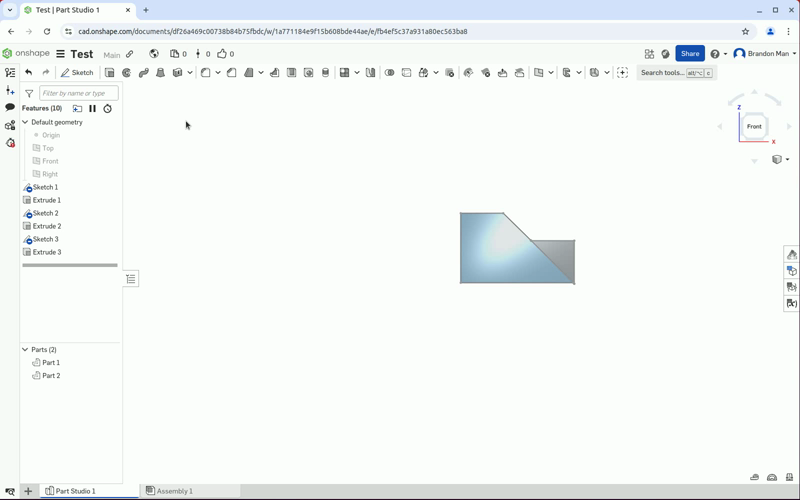
key(shift+7)
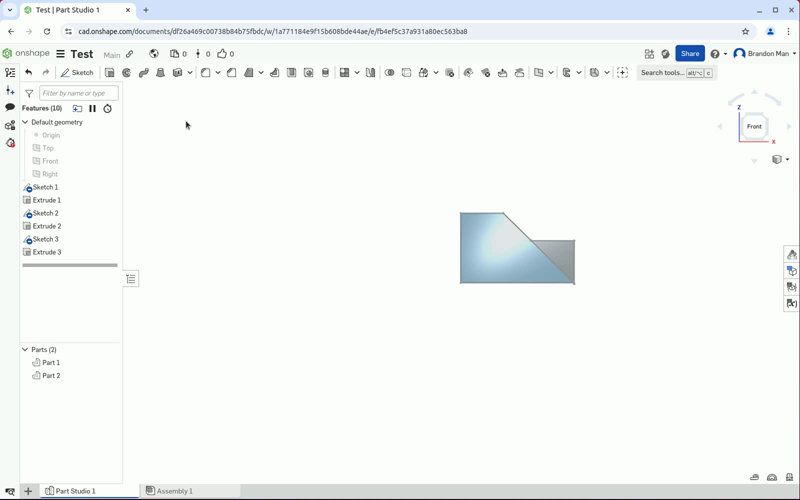
key(left, 2)
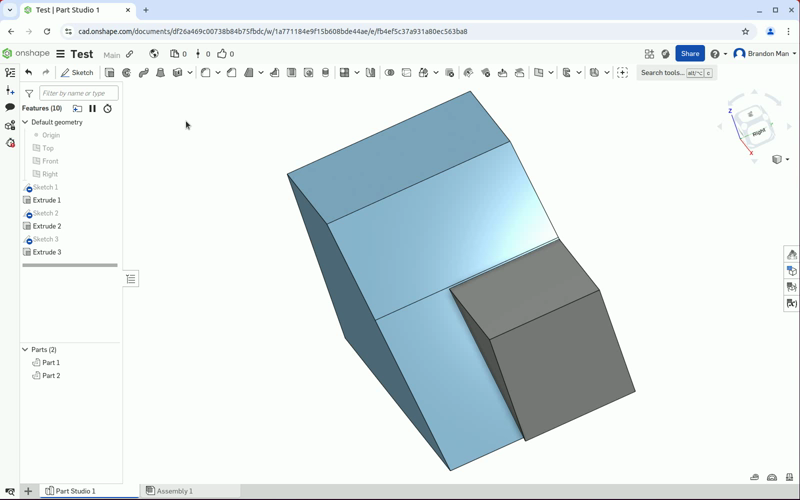
key(down, 2)
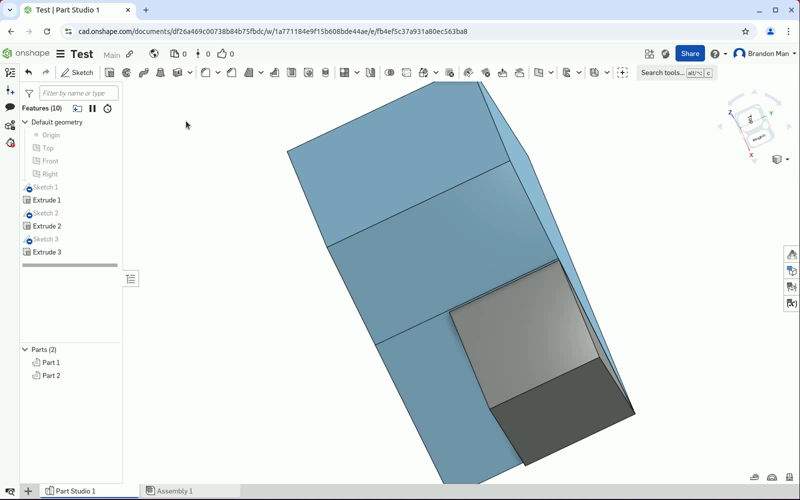
key(up, 2)
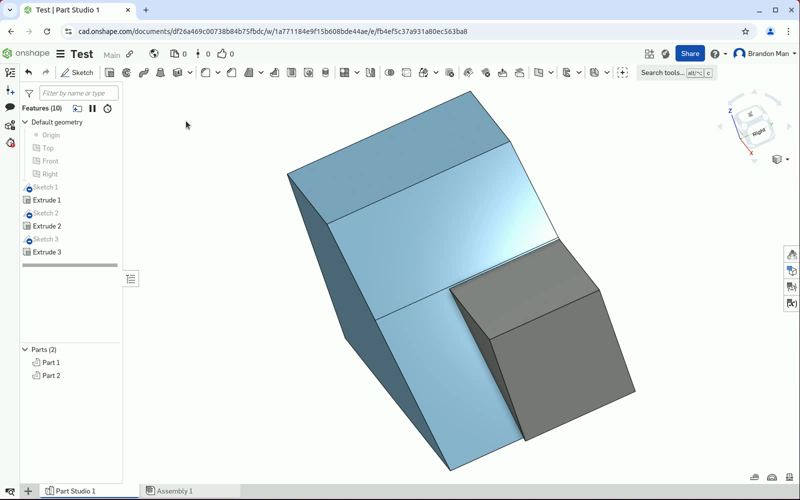
key(right, 2)
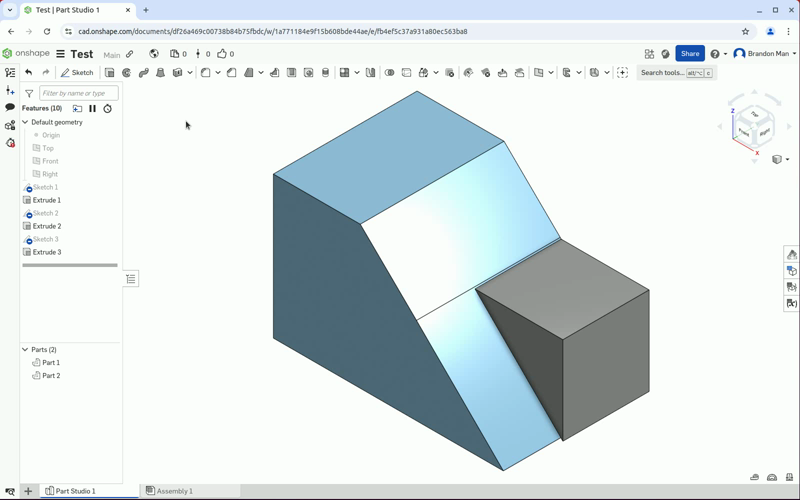
mouse_move(73, 189)
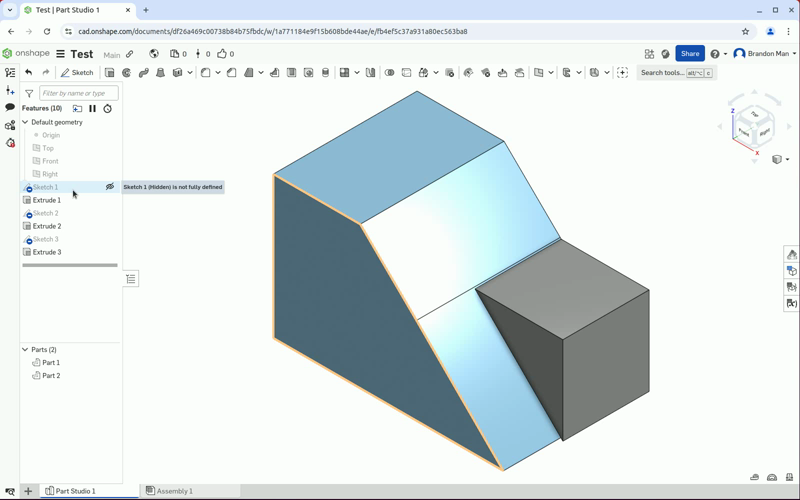
click(73, 189)